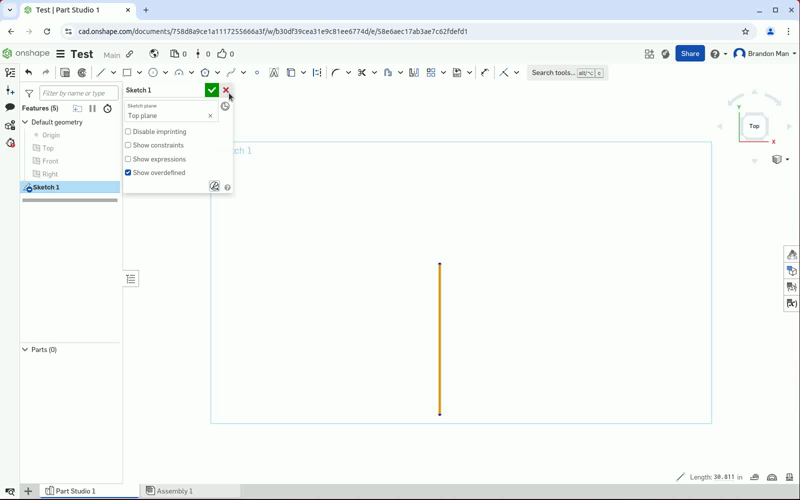
key(shift+h)
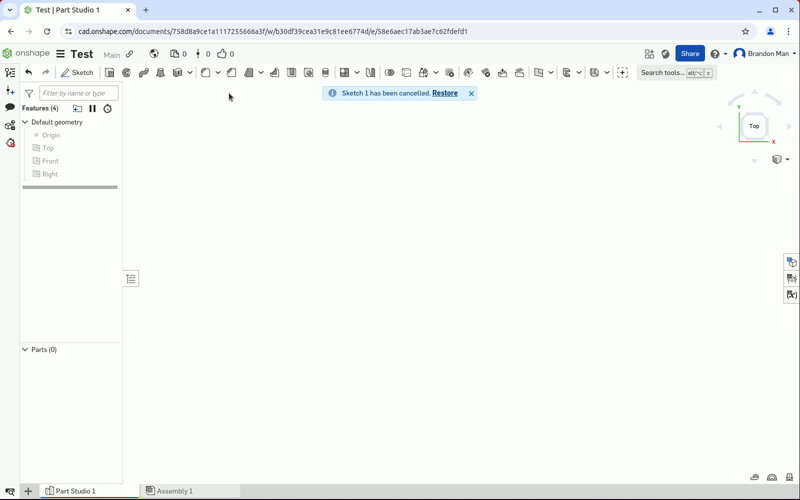
mouse_move(73, 352)
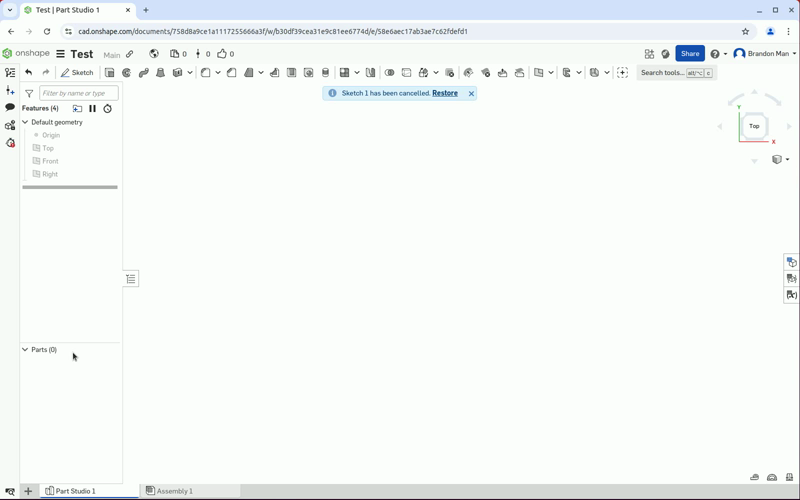
key(y)
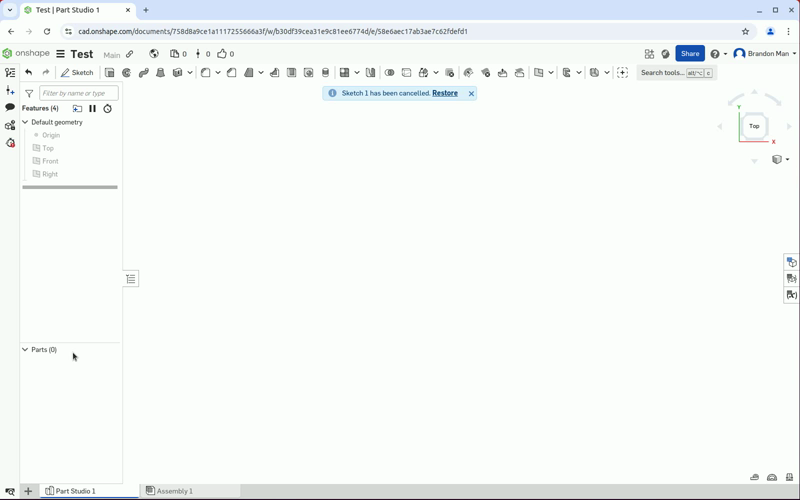
key(shift+p)
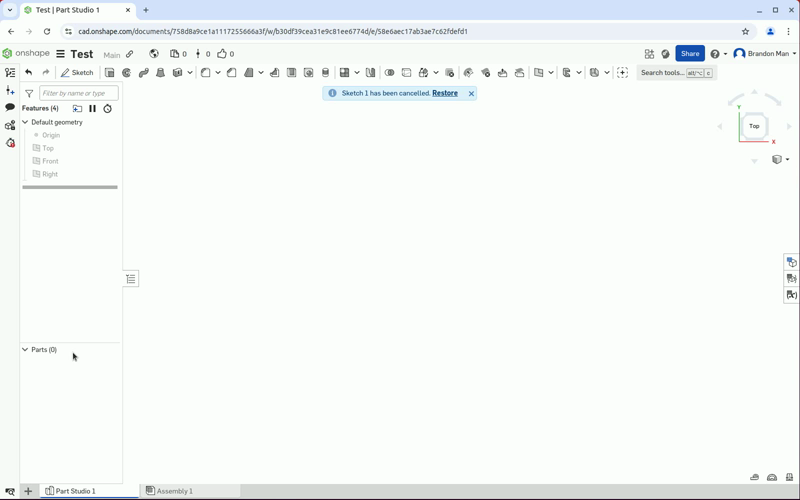
key(space)
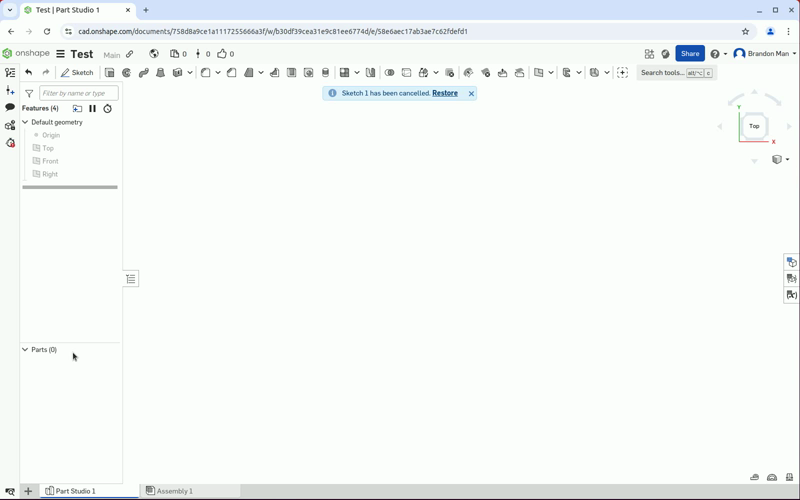
key_down(shift)
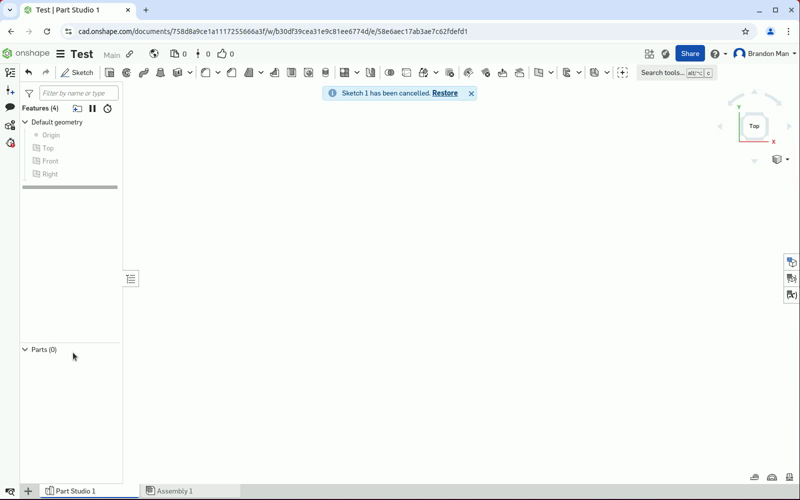
key(up)
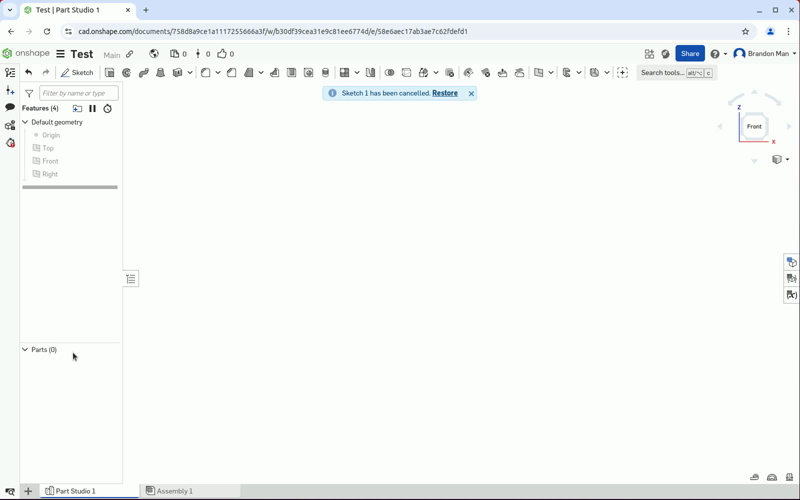
key_up(shift)
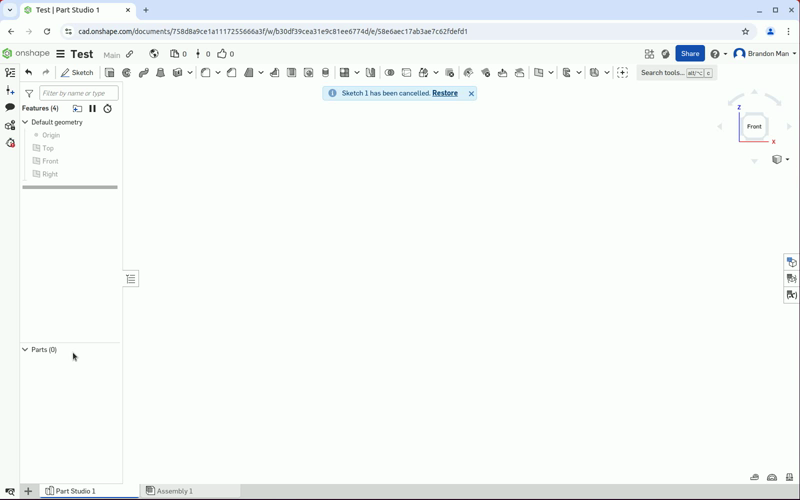
mouse_move(73, 352)
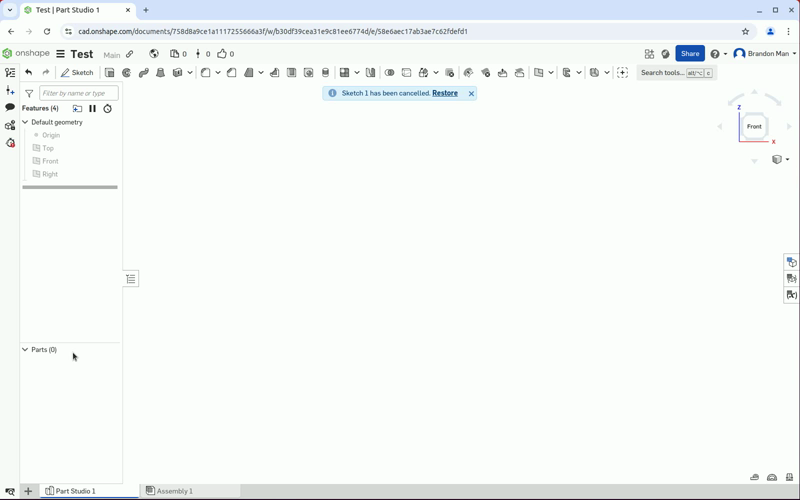
key(shift+y)
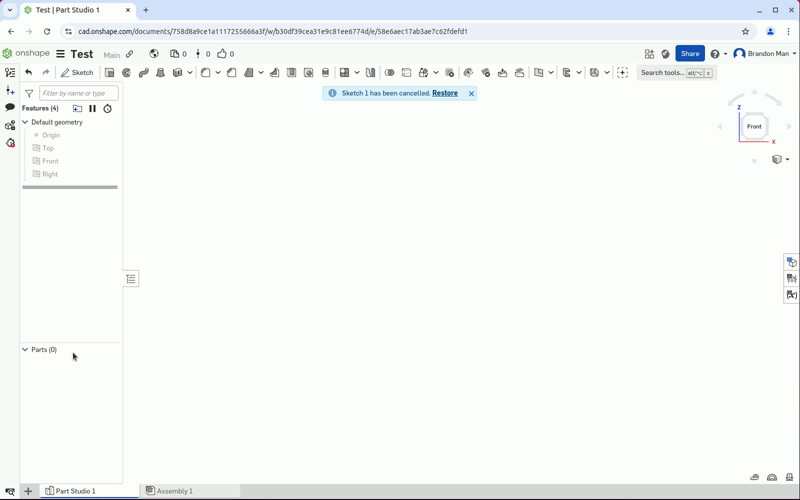
key(shift+s)
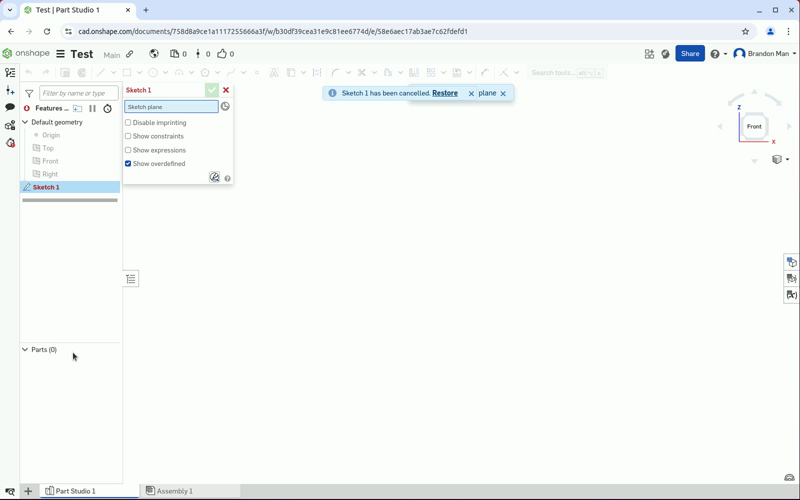
mouse_move(73, 163)
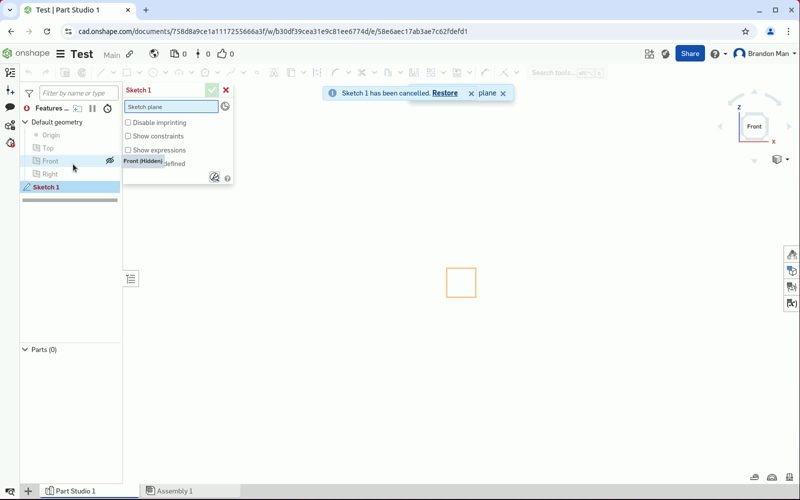
click(73, 163)
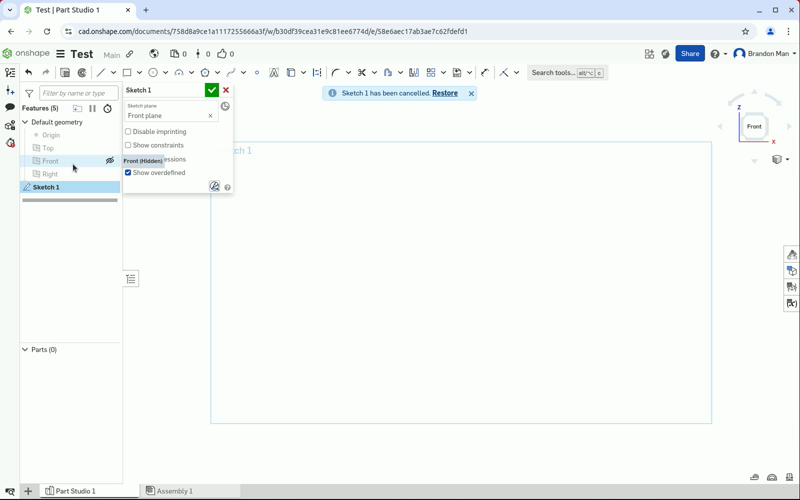
mouse_move(73, 352)
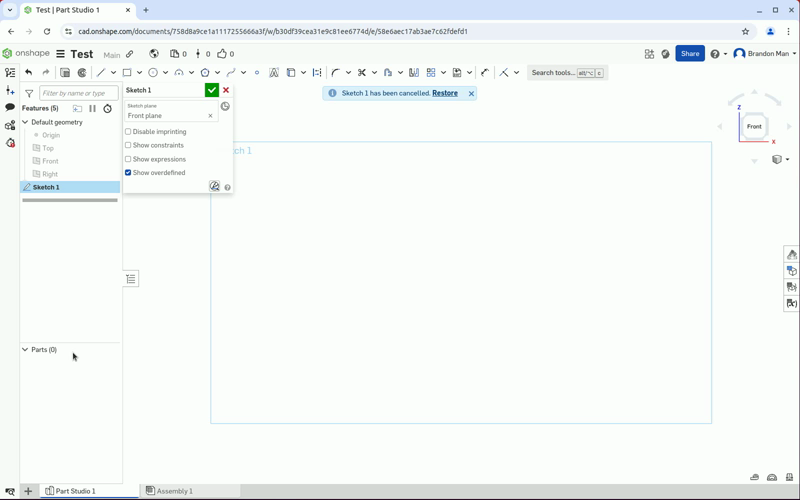
key(y)
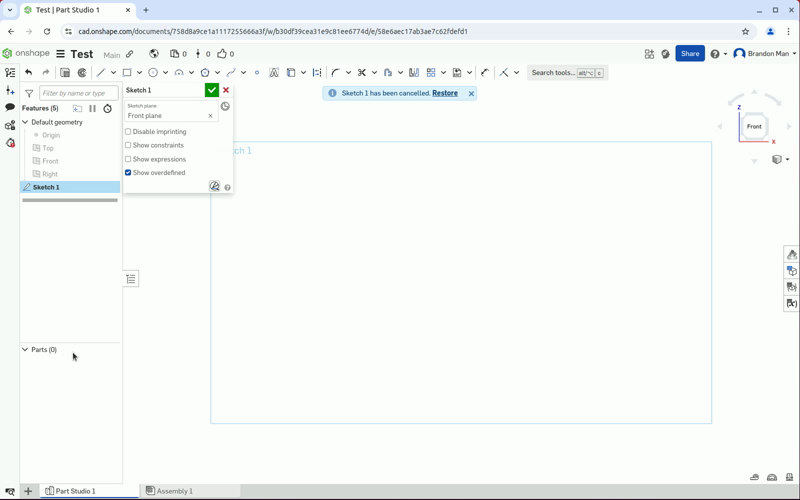
key(c)
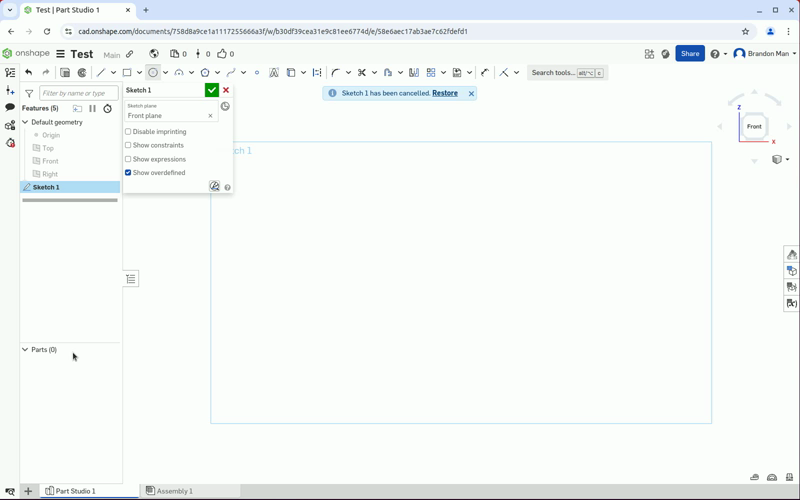
key_down(shift)
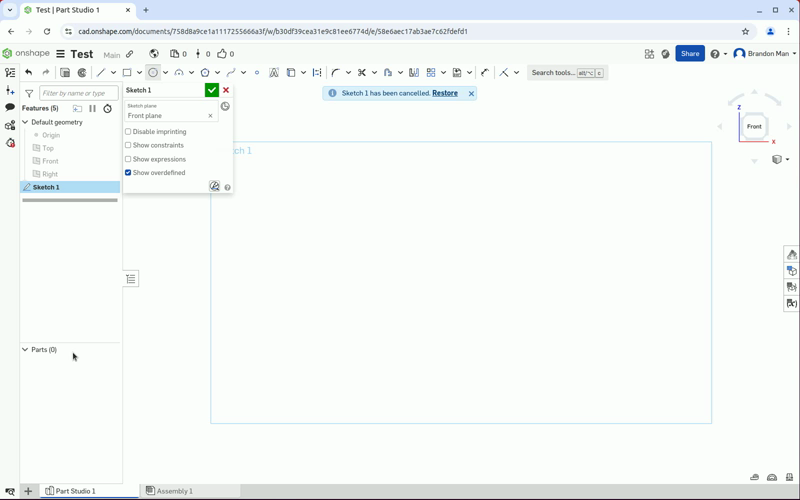
mouse_move(461, 282)
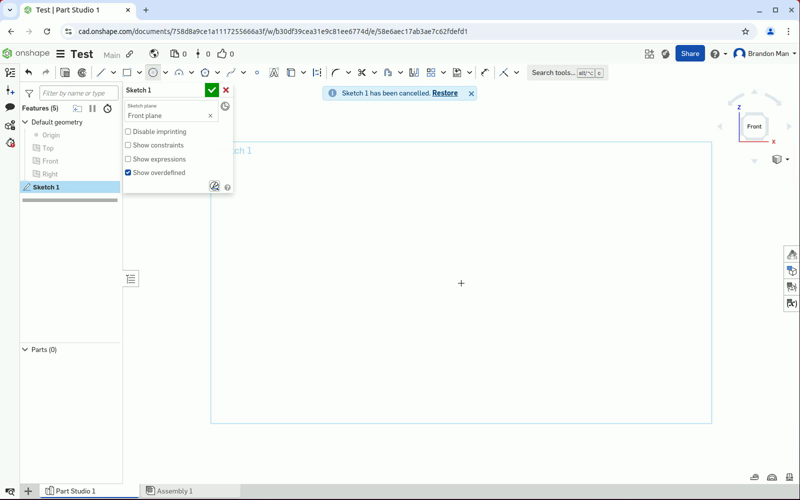
click(461, 282)
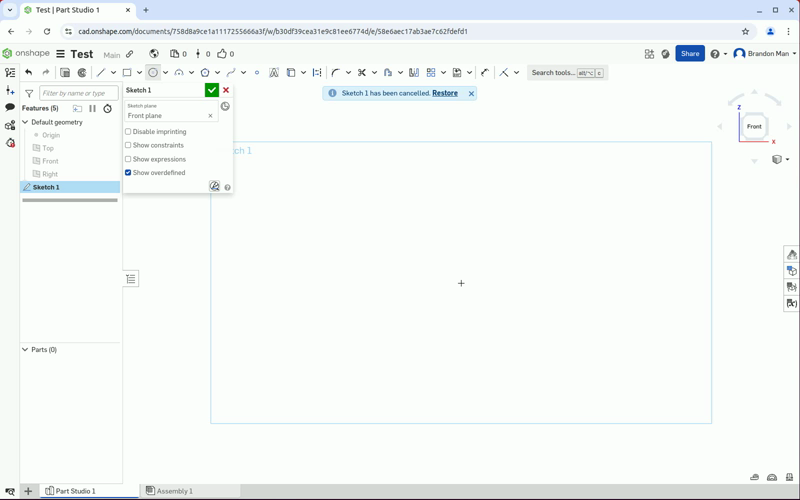
key_up(shift)
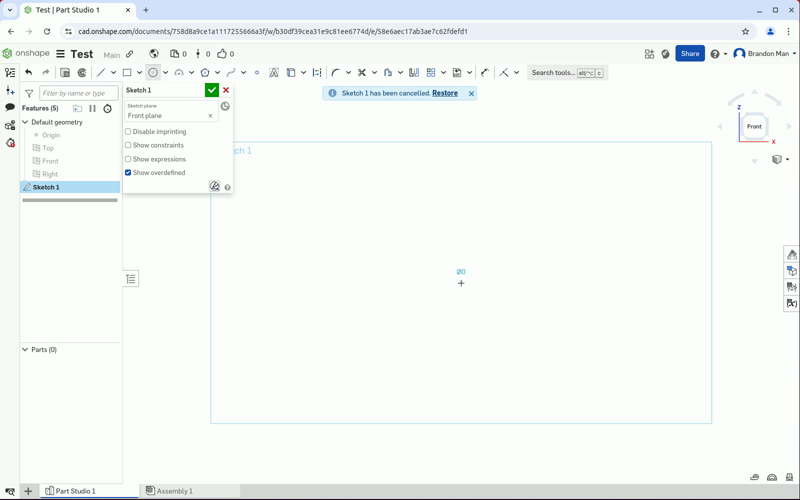
mouse_move(497, 282)
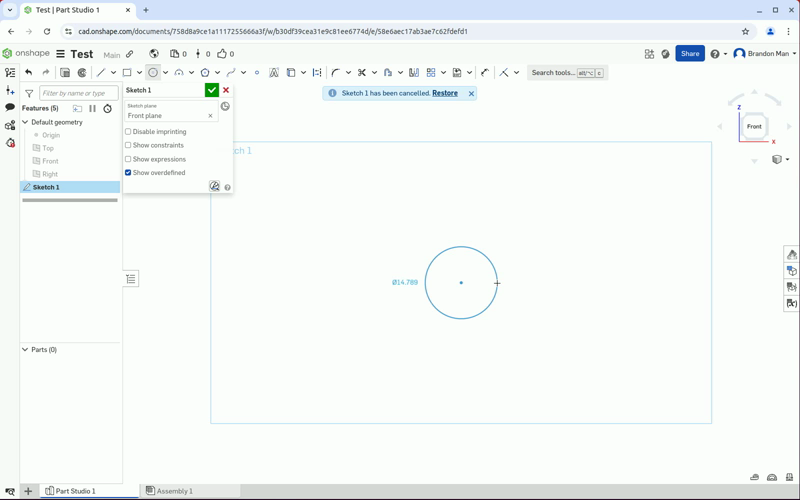
click(497, 282)
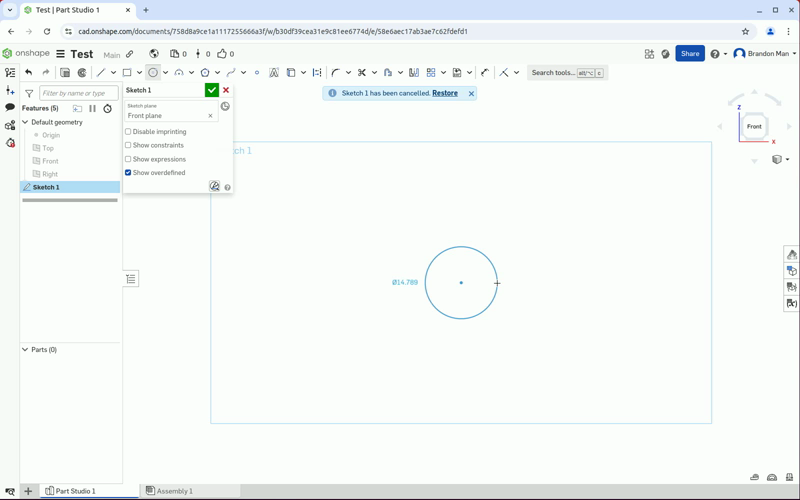
key(esc)
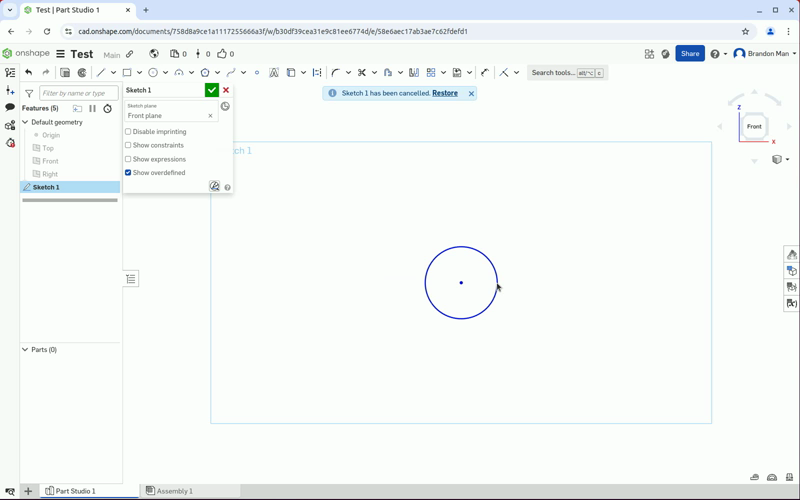
key(c)
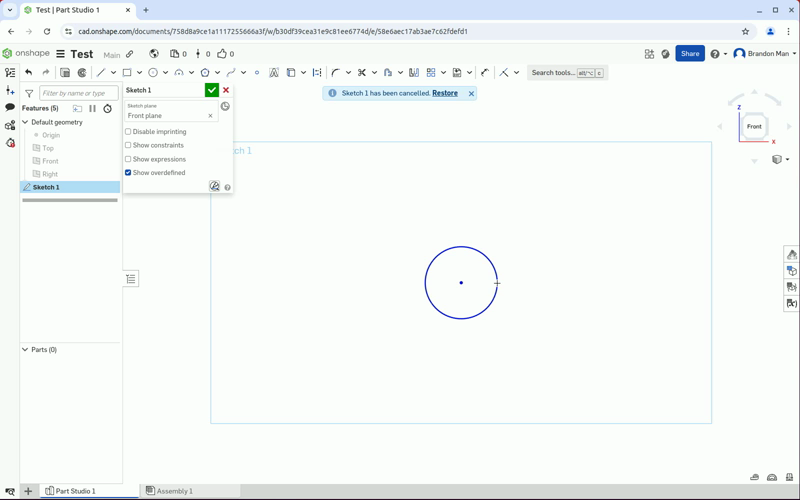
key_down(shift)
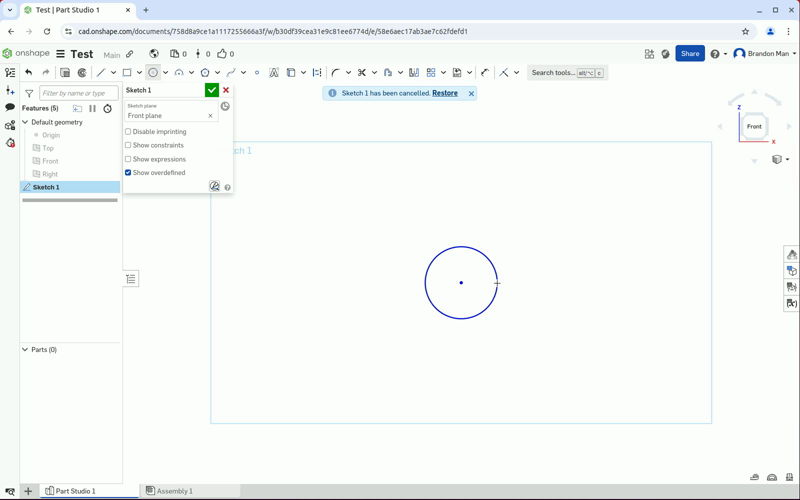
mouse_move(461, 282)
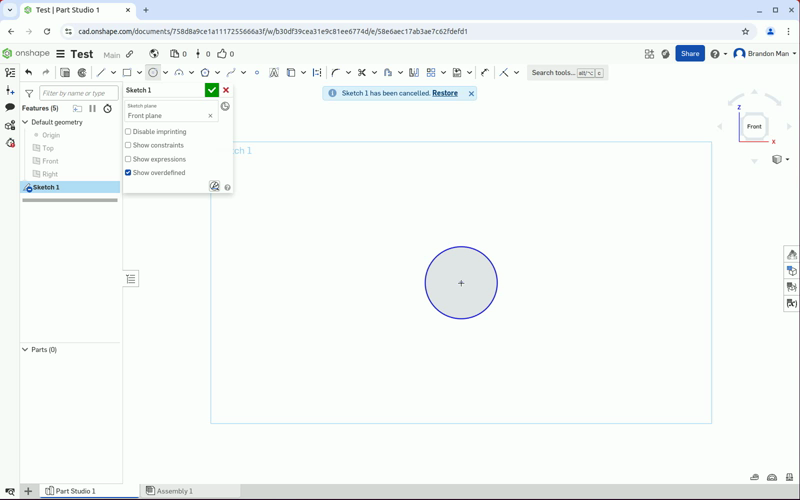
click(461, 282)
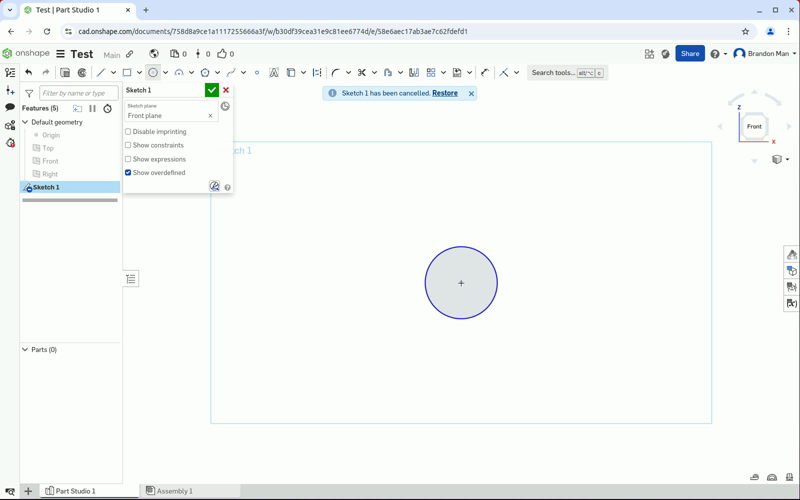
key_up(shift)
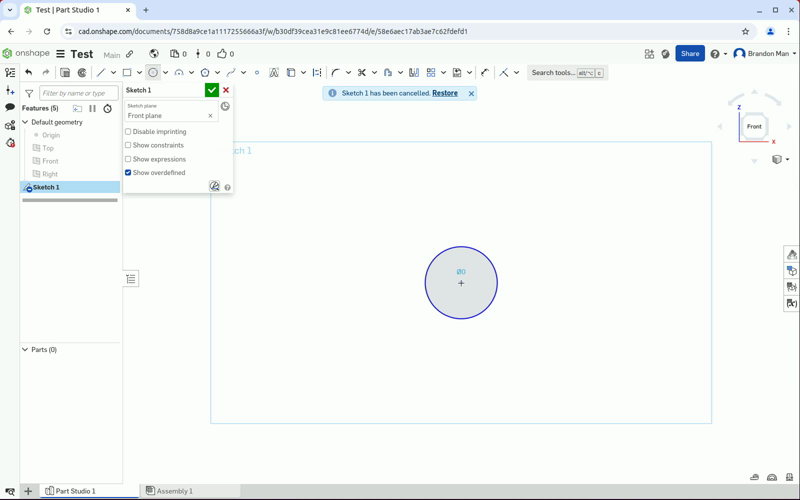
mouse_move(479, 282)
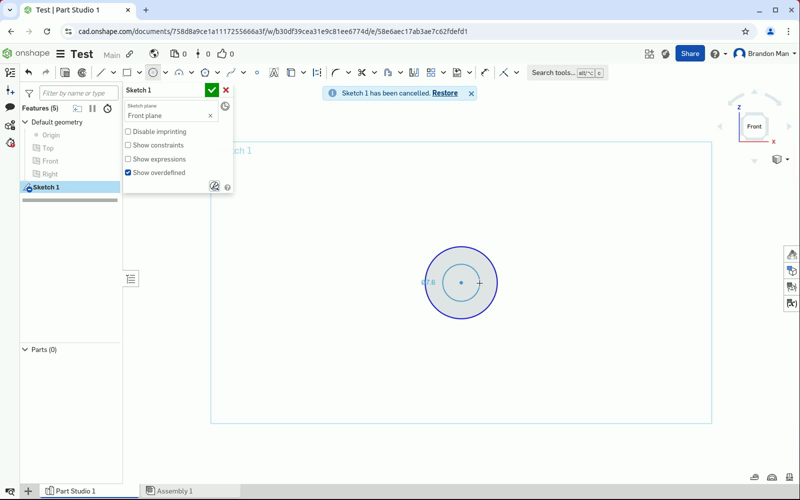
click(479, 282)
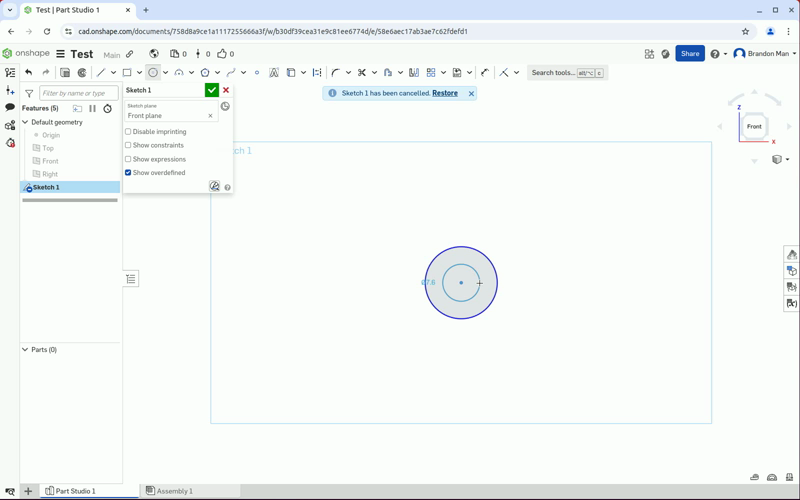
key(esc)
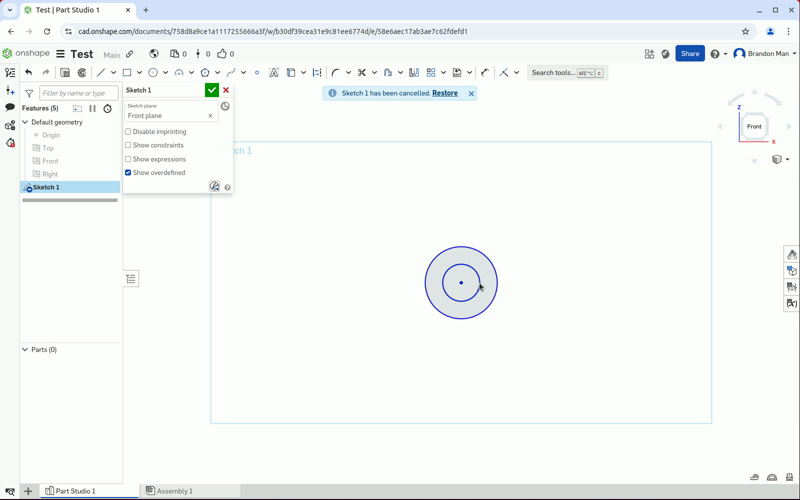
mouse_move(441, 262)
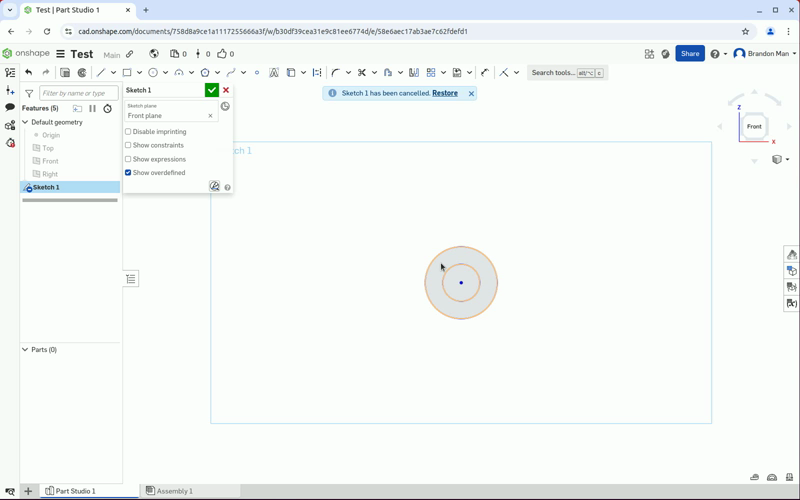
click(441, 262)
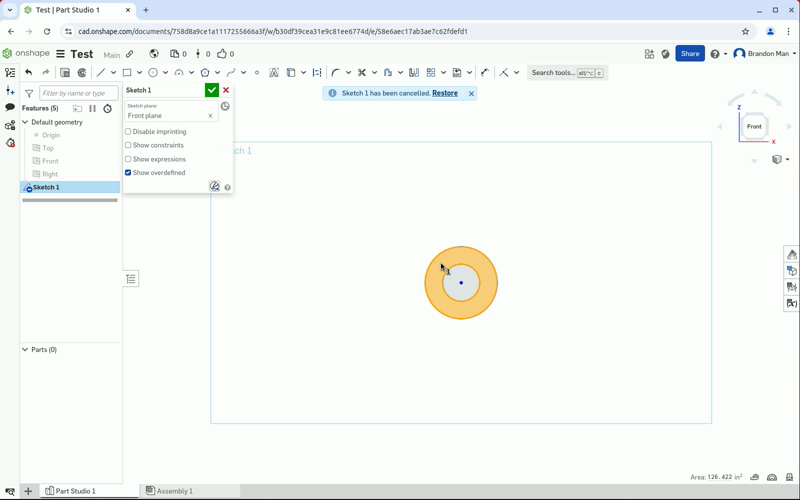
mouse_move(73, 352)
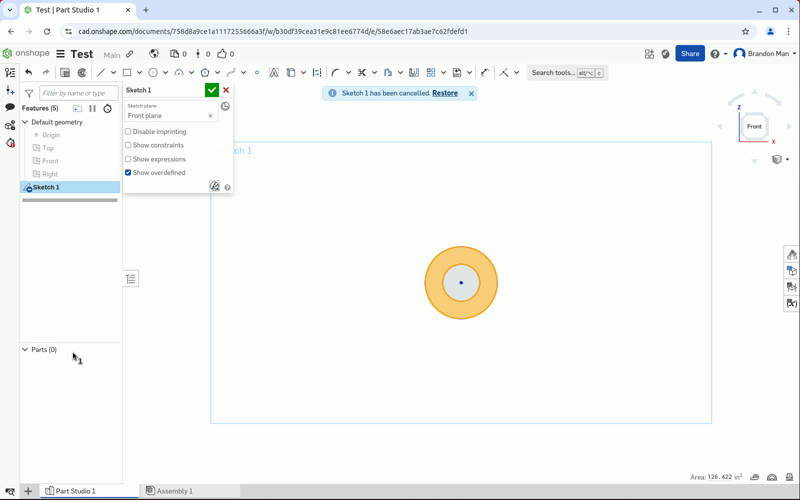
key(shift+y)
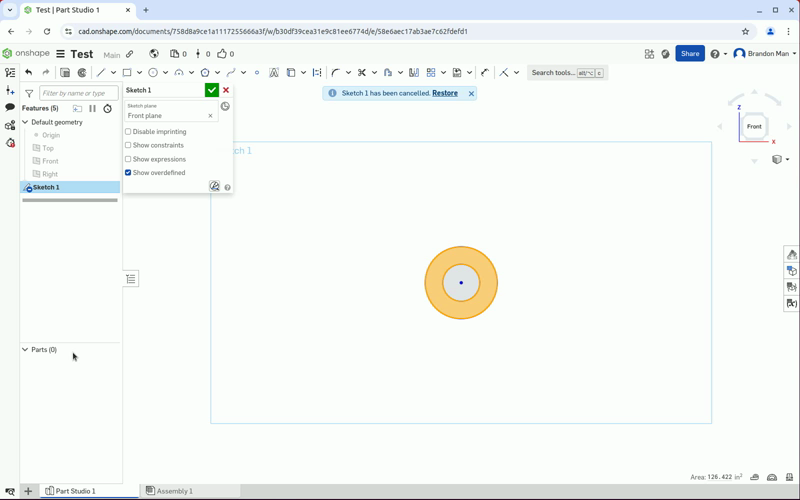
key(shift+e)
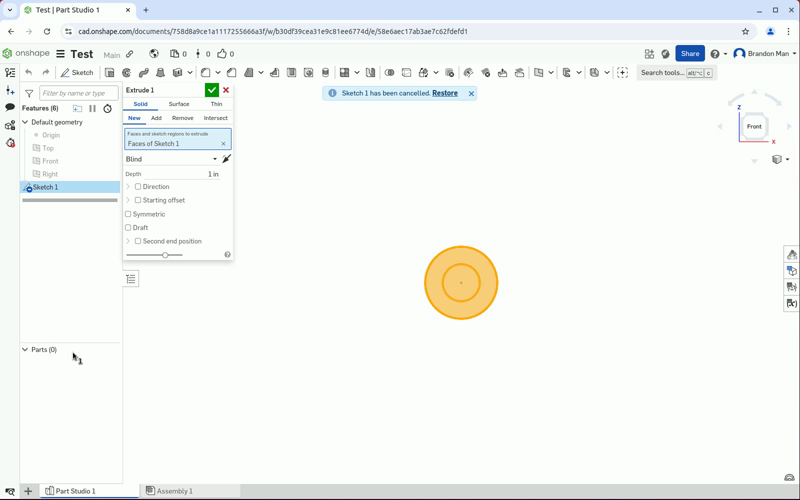
mouse_move(143, 106)
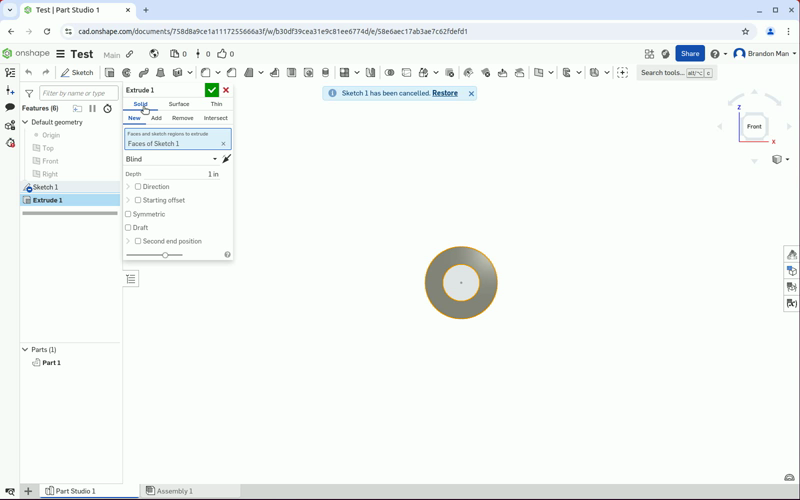
click(143, 106)
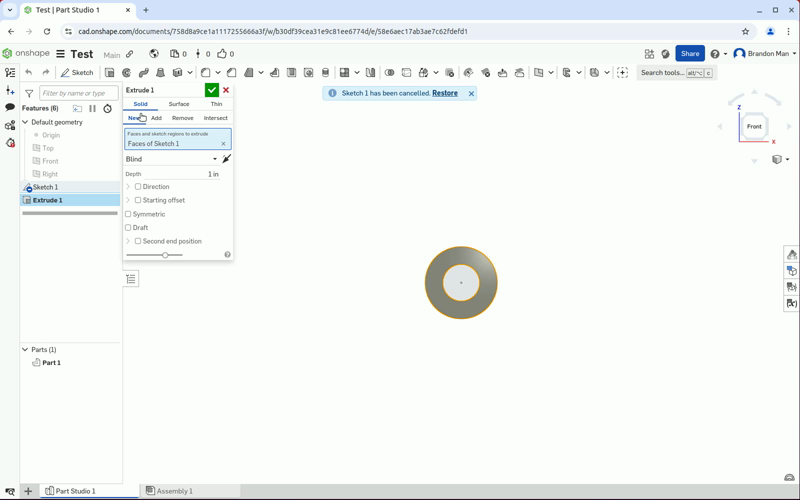
mouse_move(137, 120)
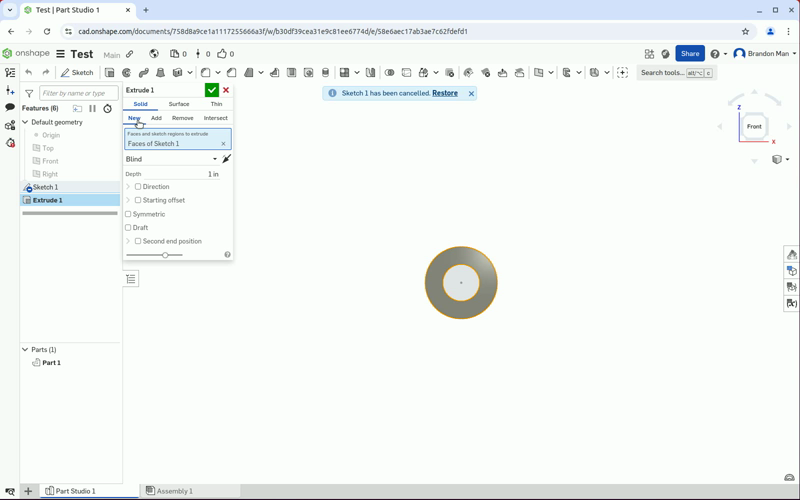
click(137, 120)
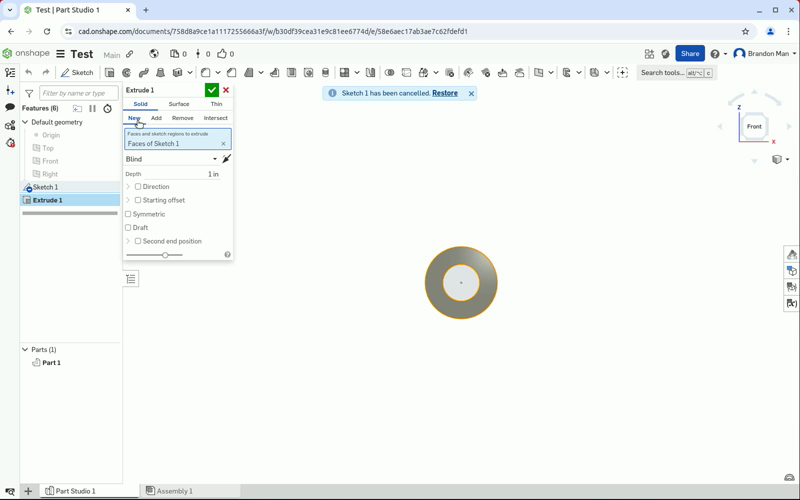
key(tab, 4)
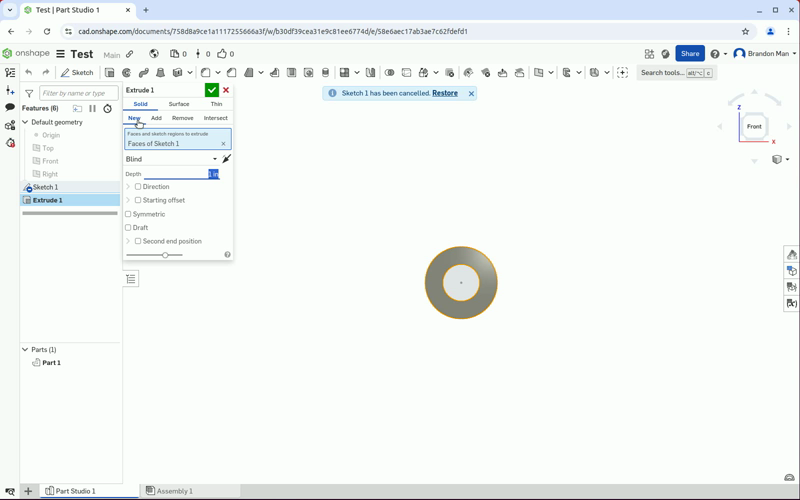
text(3.129)
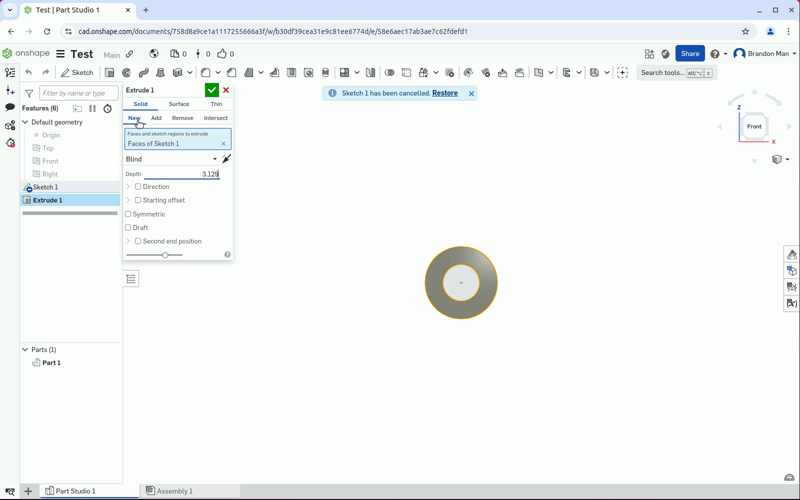
key(enter)
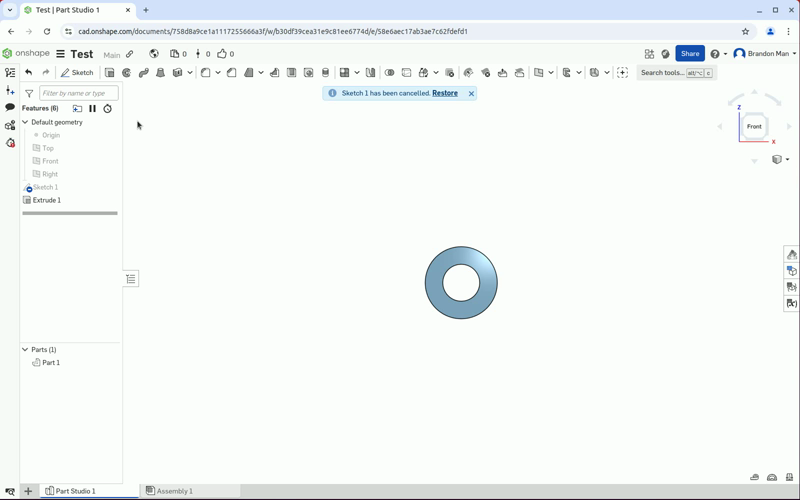
key(shift+h)
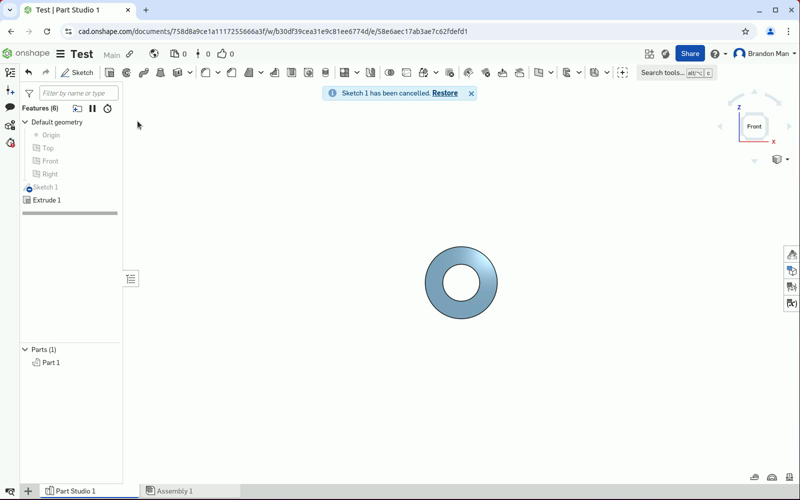
key(shift+h)
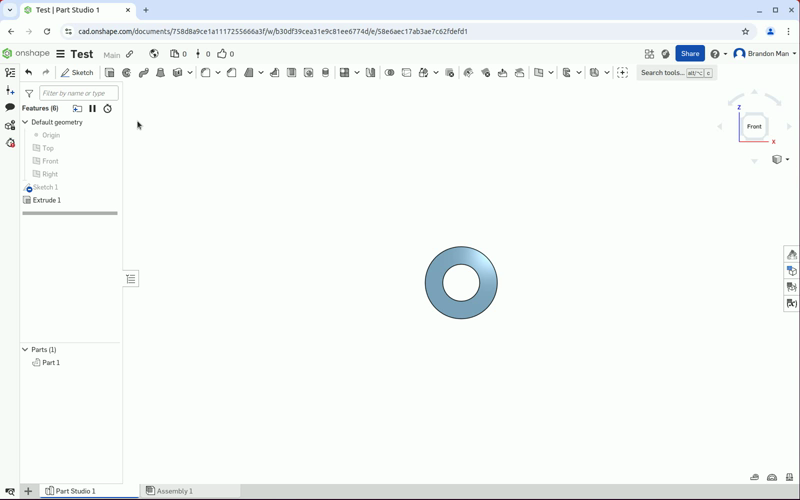
mouse_move(73, 189)
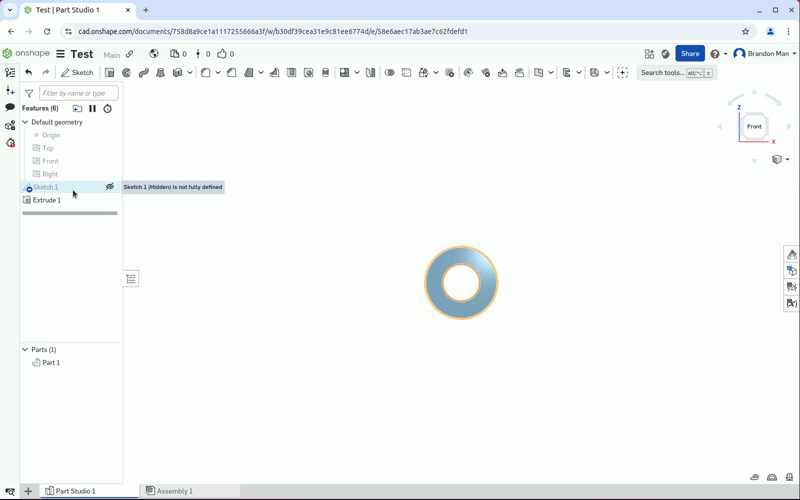
click(73, 189)
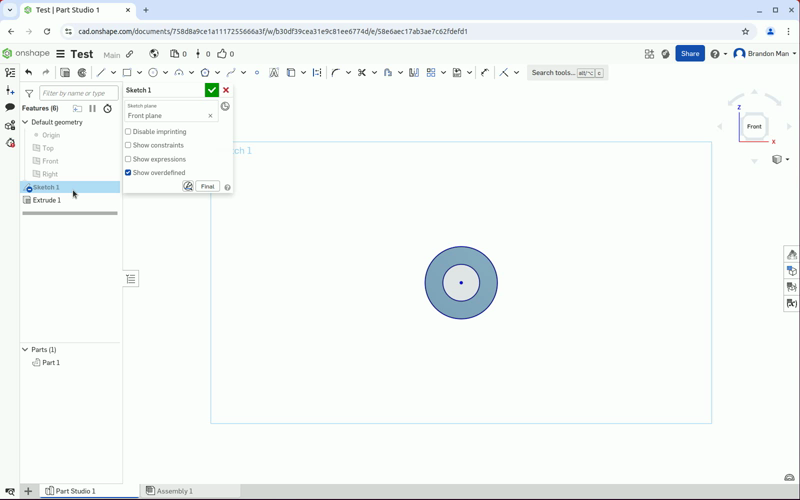
mouse_move(229, 92)
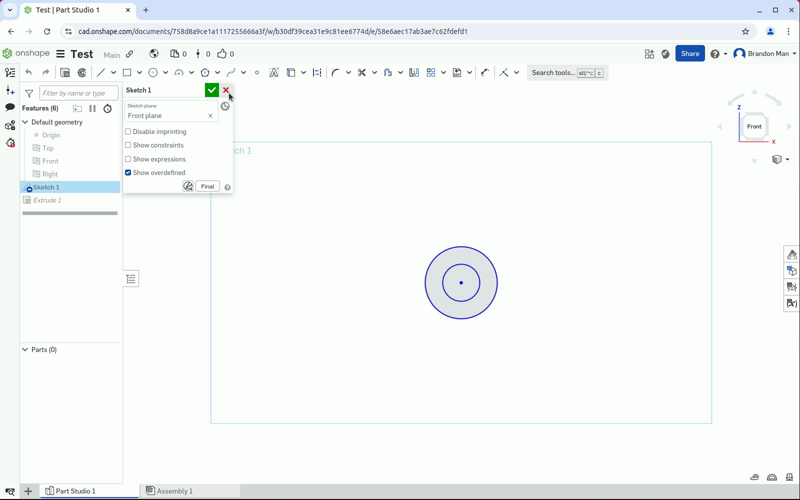
click(229, 92)
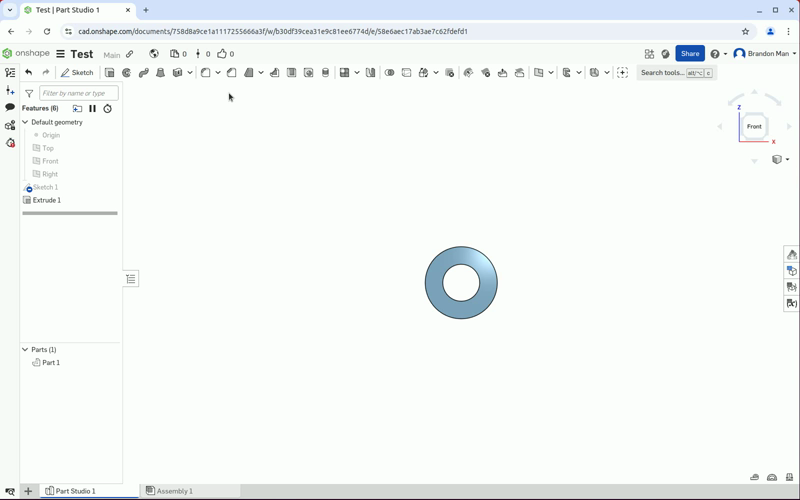
mouse_move(541, 75)
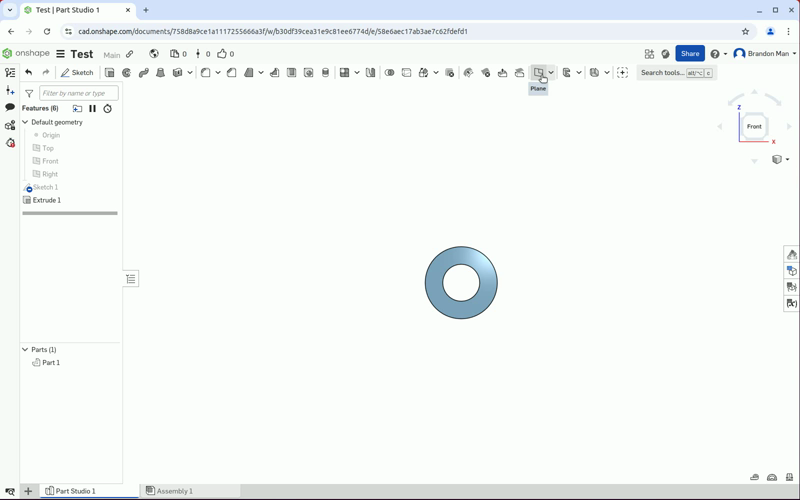
click(541, 75)
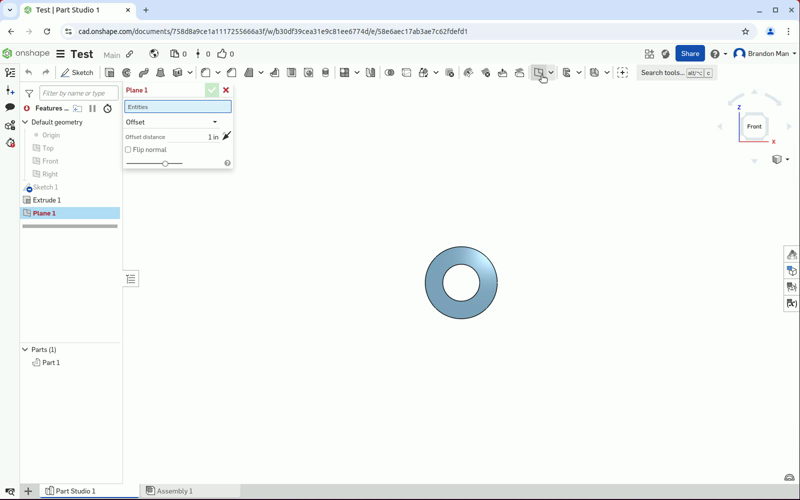
mouse_move(73, 163)
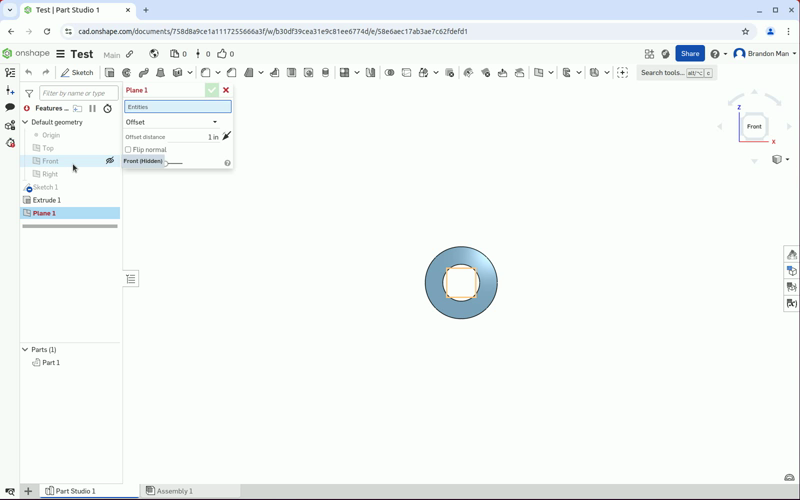
click(73, 163)
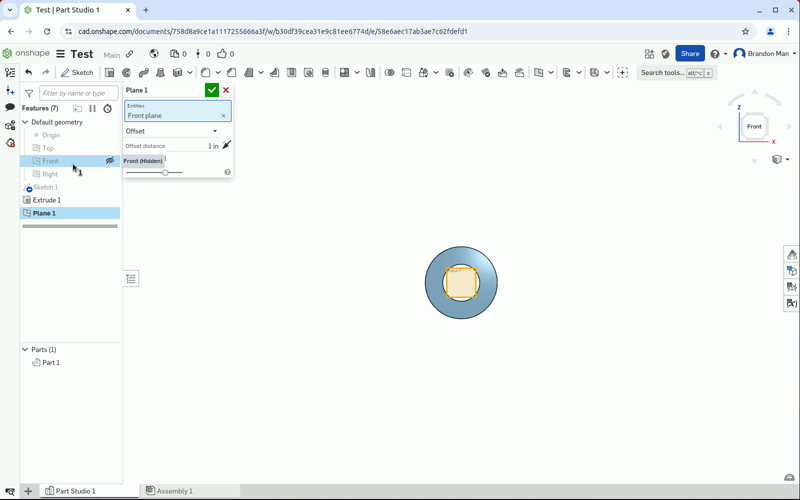
key(tab, 2)
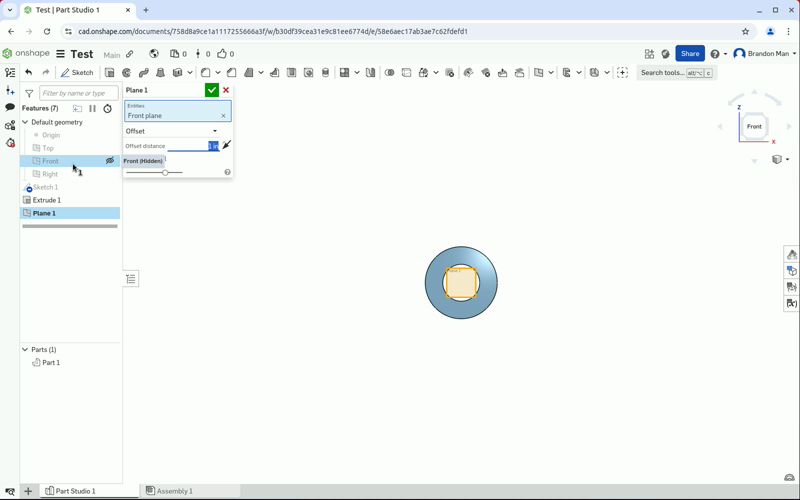
text(3.143)
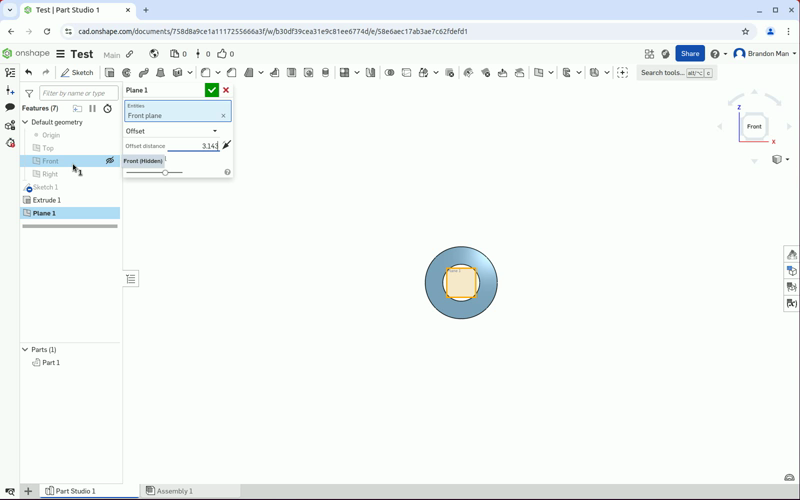
key(enter, 2)
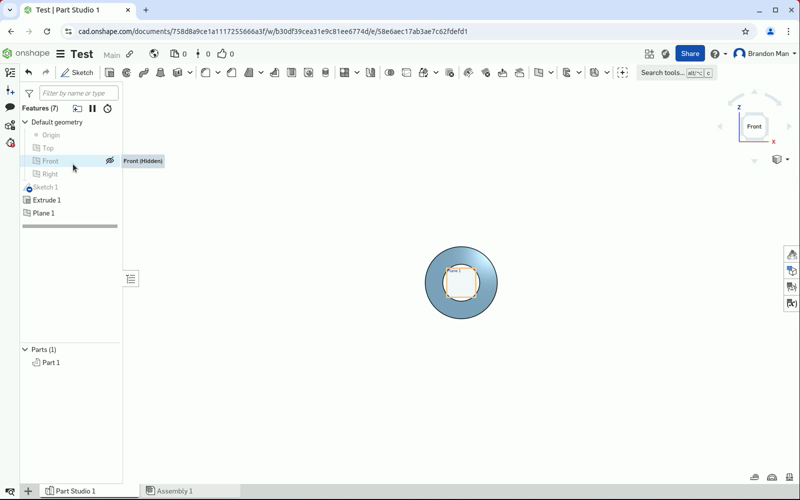
key(shift+s)
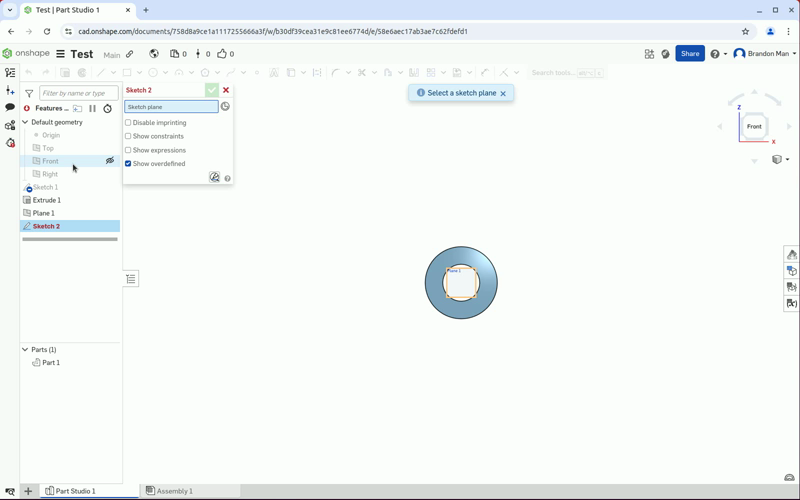
mouse_move(73, 215)
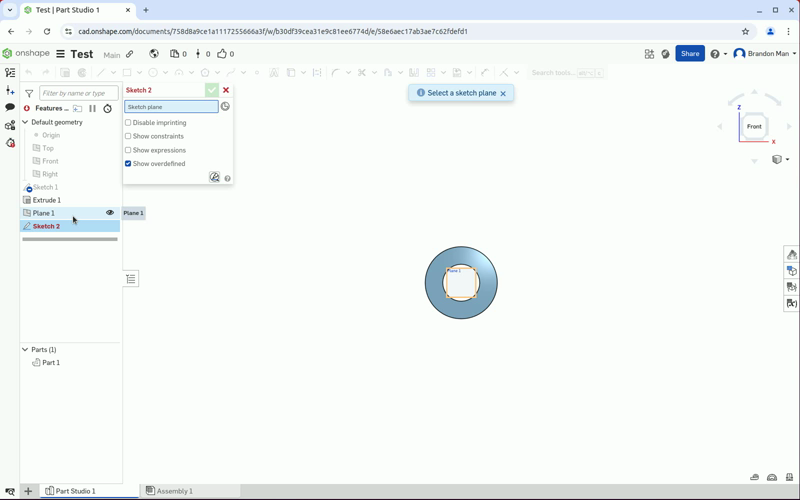
click(73, 215)
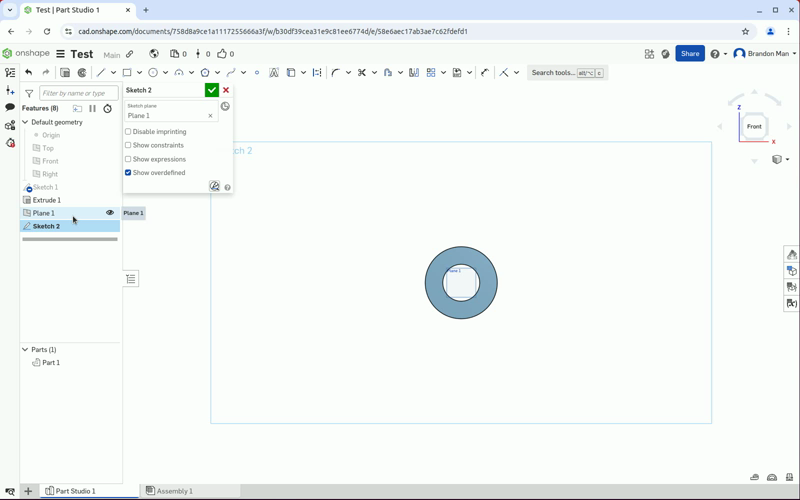
mouse_move(73, 352)
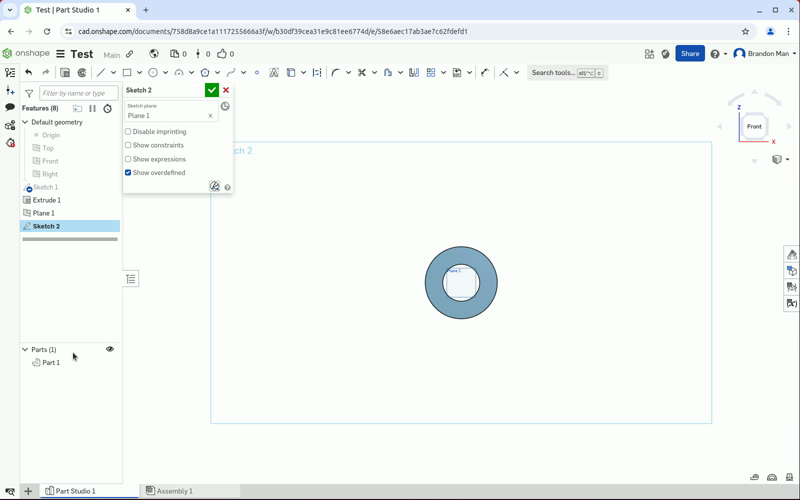
key(y)
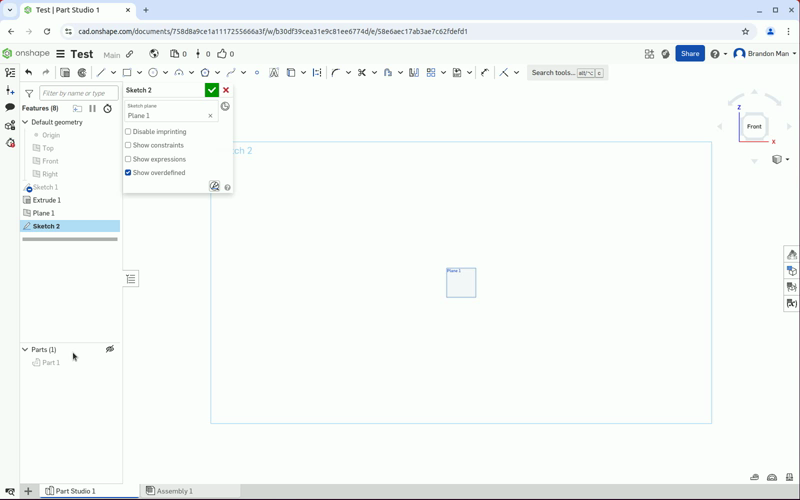
key(c)
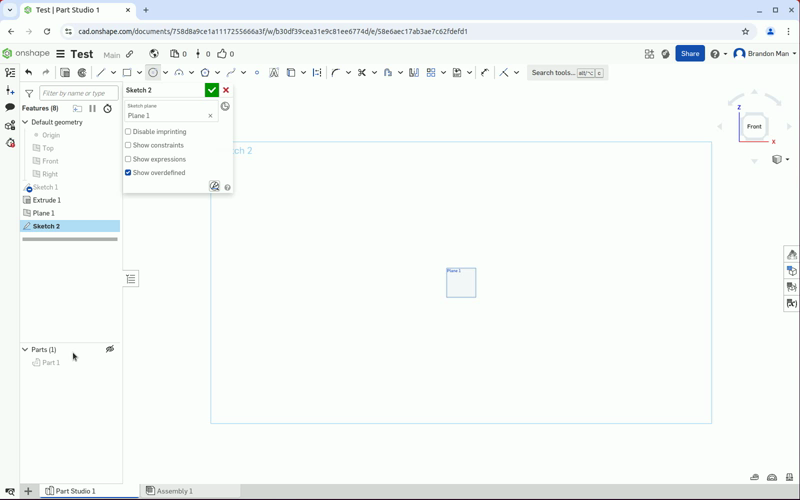
key_down(shift)
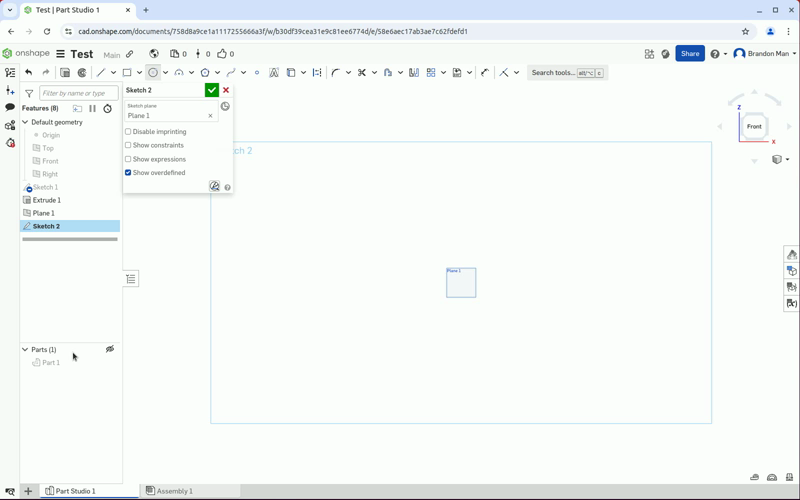
mouse_move(461, 282)
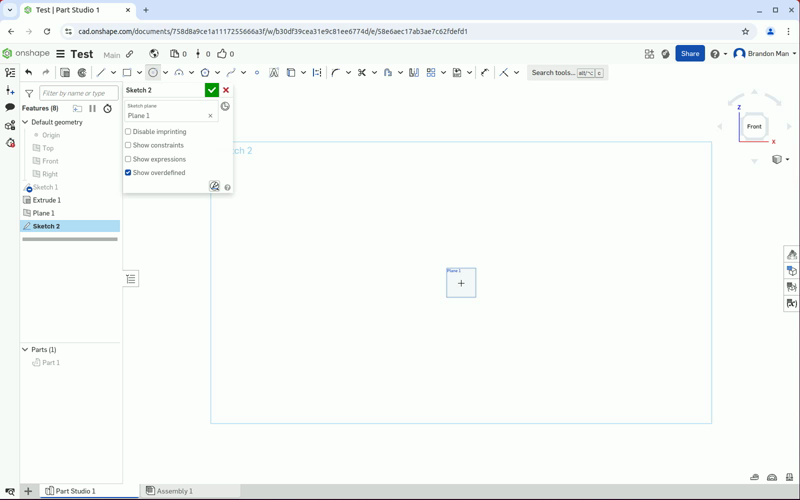
click(461, 282)
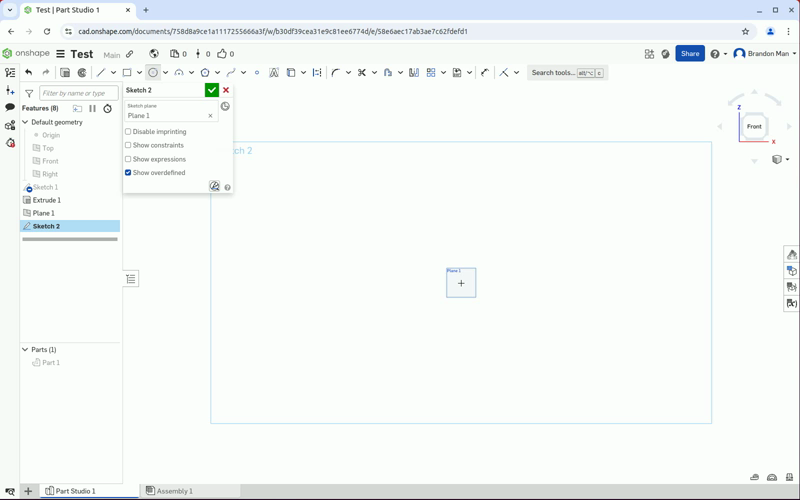
key_up(shift)
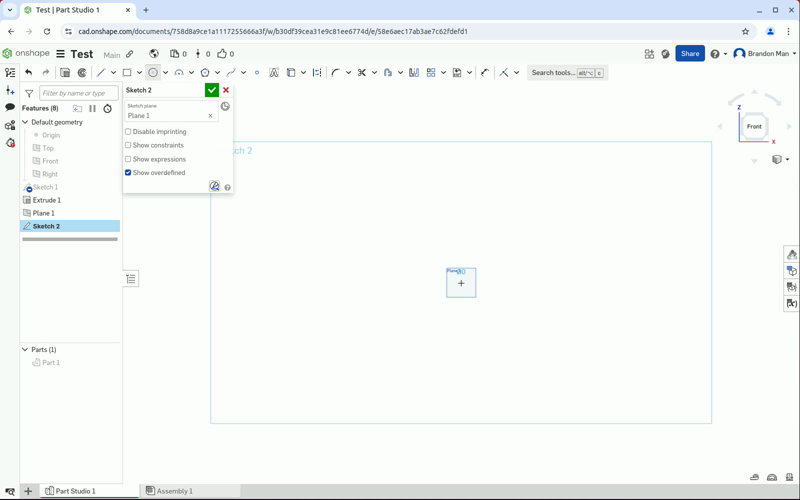
mouse_move(494, 282)
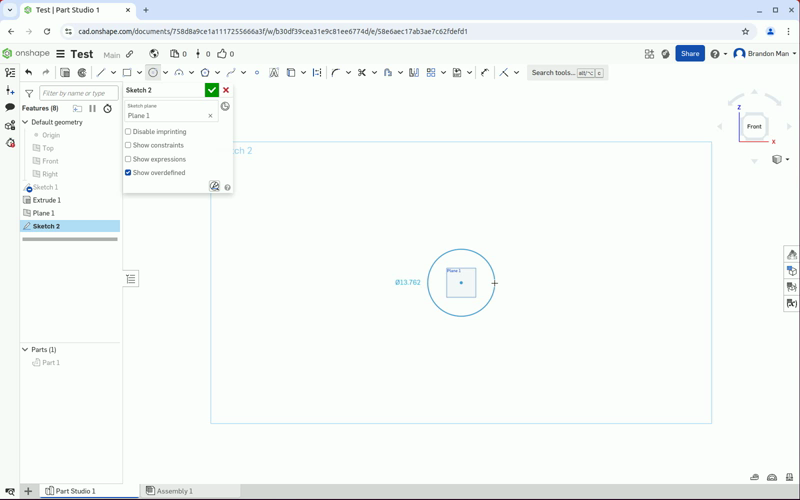
click(494, 282)
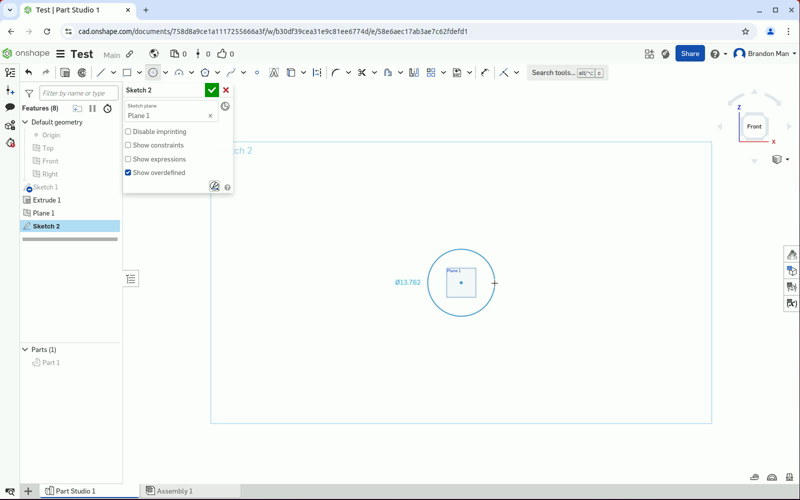
key(esc)
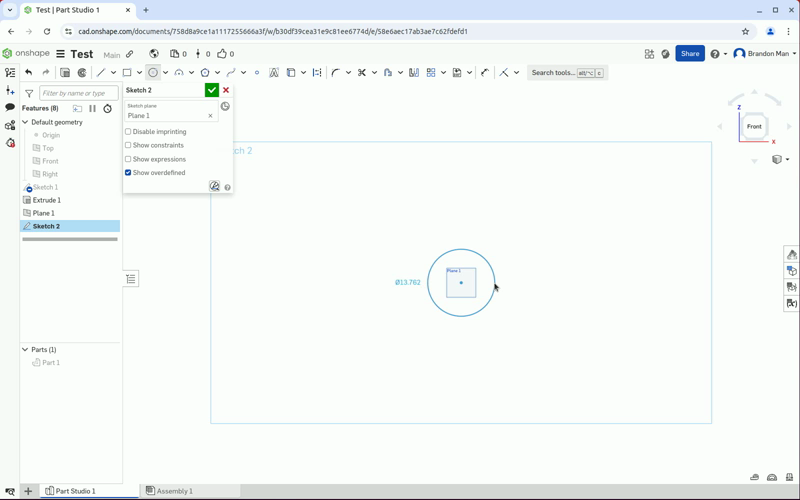
key(c)
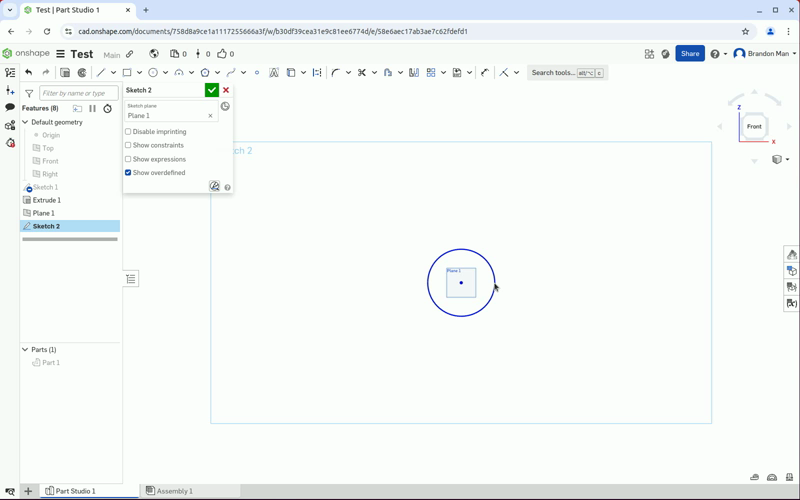
key_down(shift)
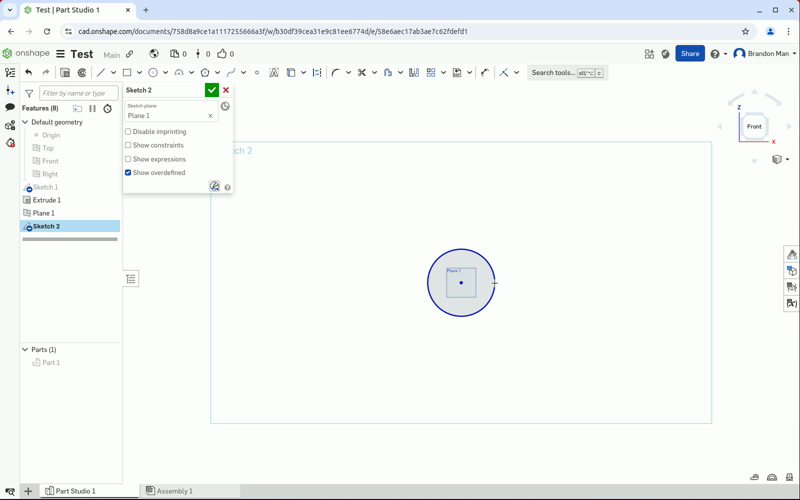
mouse_move(461, 282)
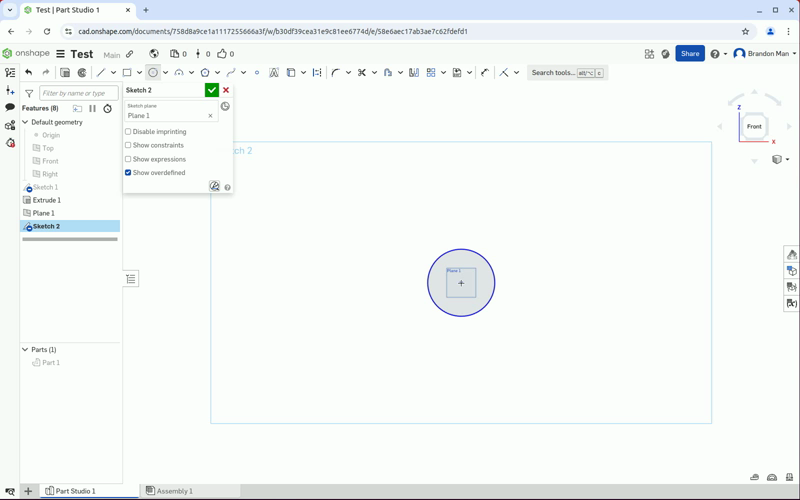
click(461, 282)
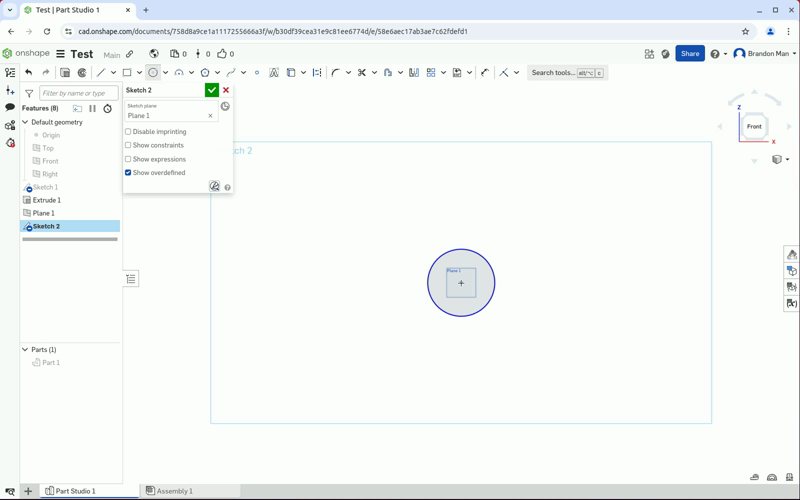
key_up(shift)
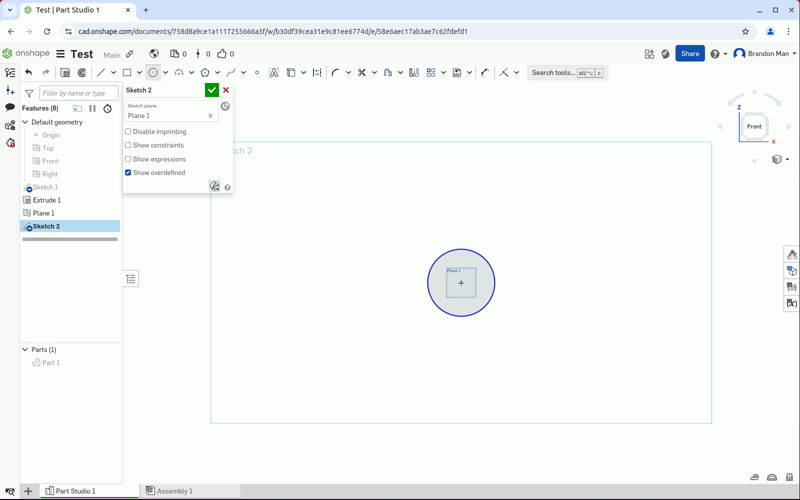
mouse_move(480, 282)
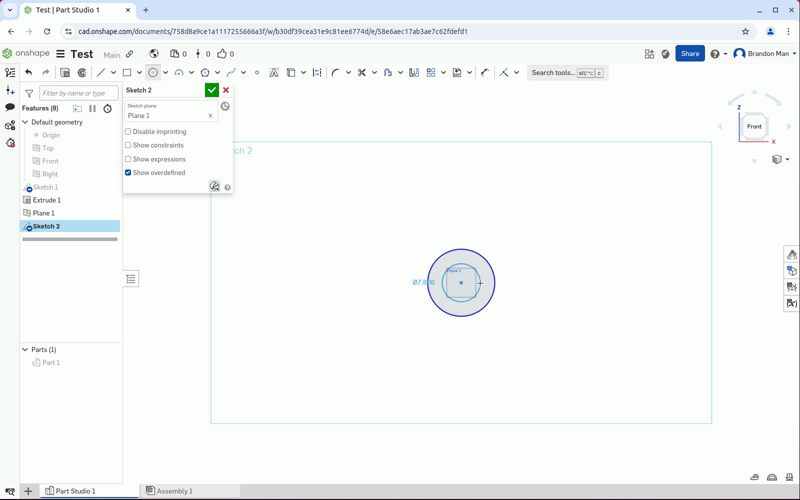
click(480, 282)
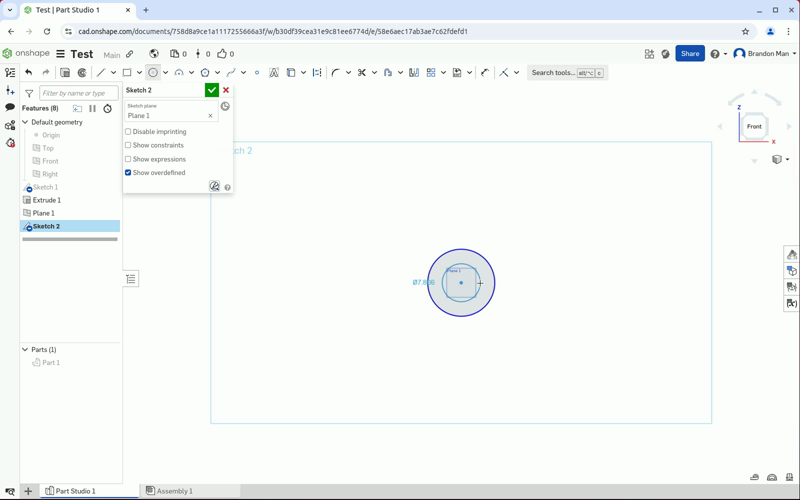
key(esc)
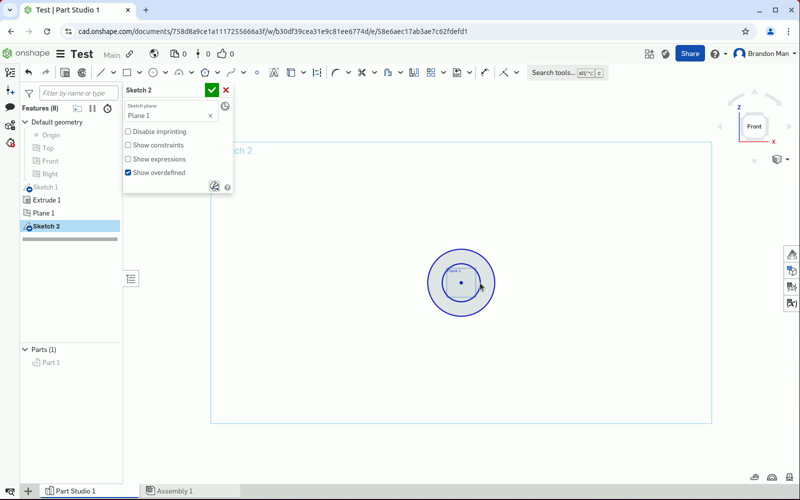
mouse_move(458, 253)
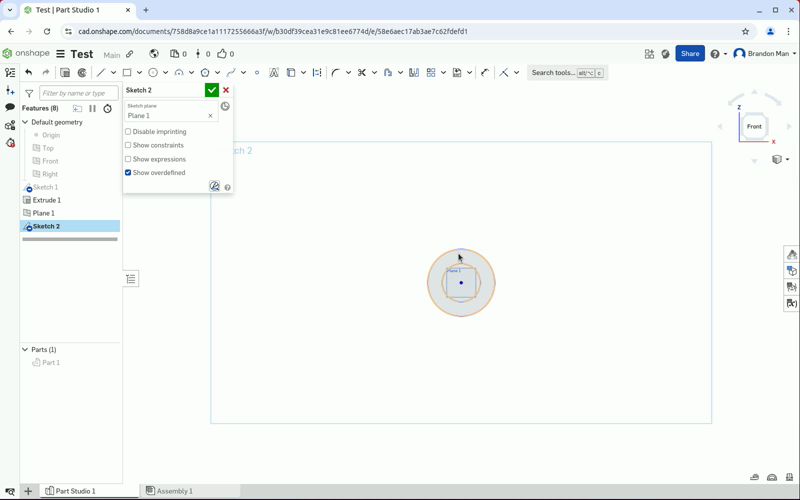
click(458, 253)
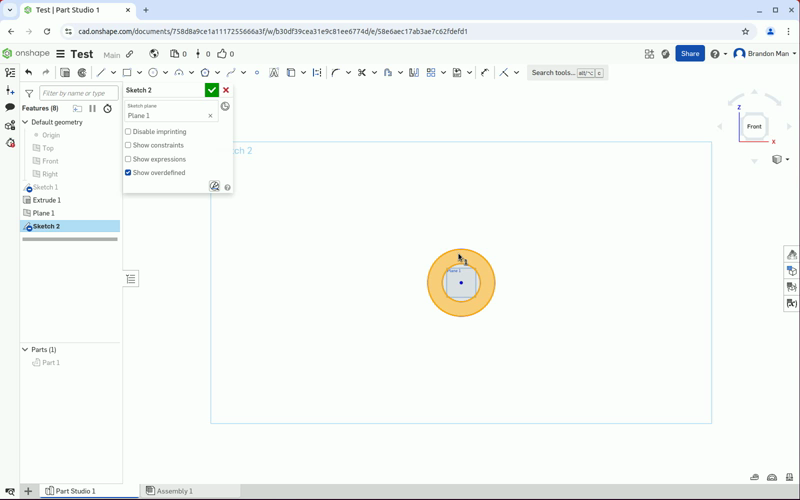
mouse_move(73, 352)
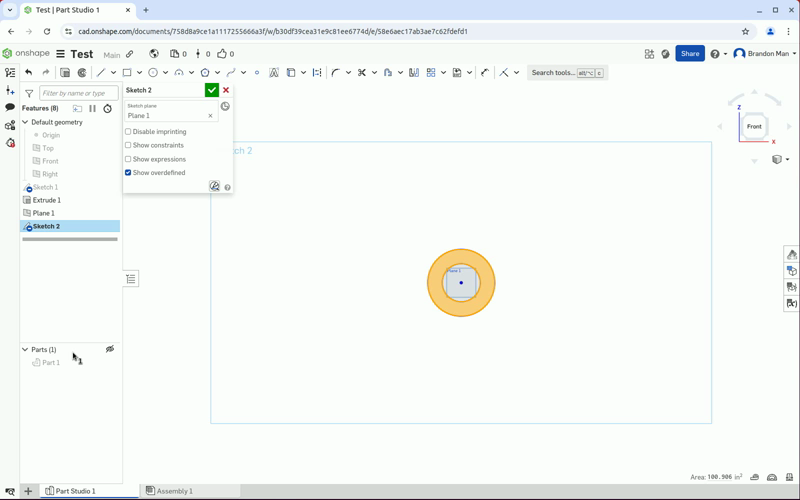
key(shift+y)
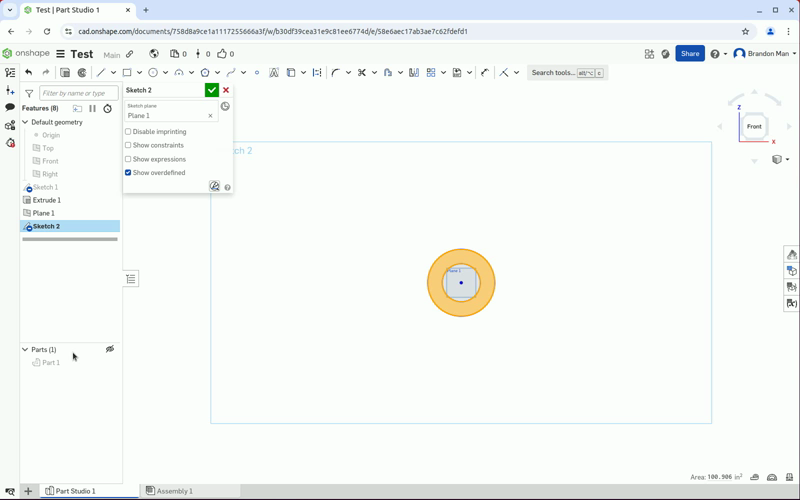
key(shift+e)
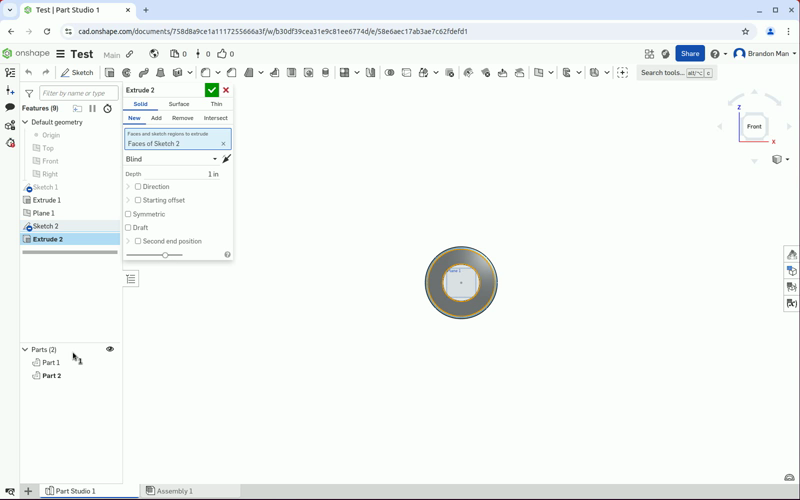
mouse_move(143, 106)
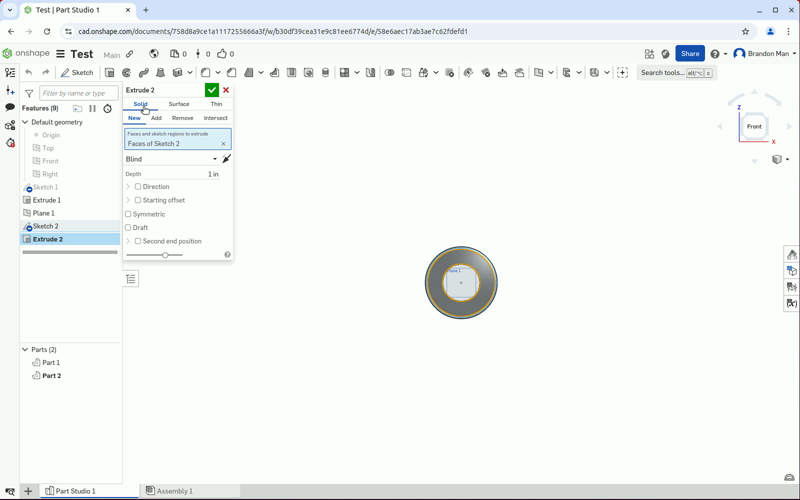
click(143, 106)
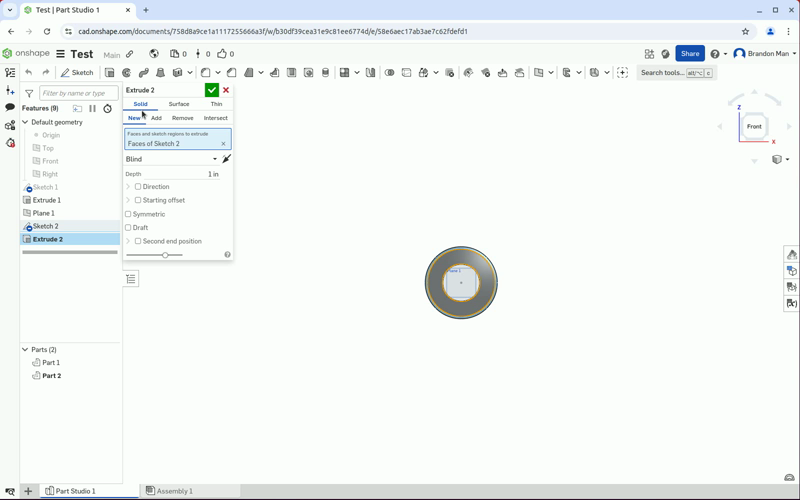
mouse_move(137, 120)
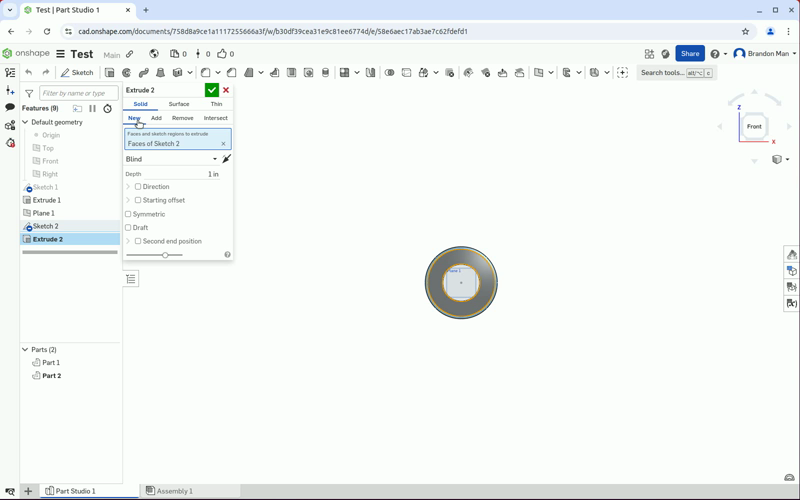
click(137, 120)
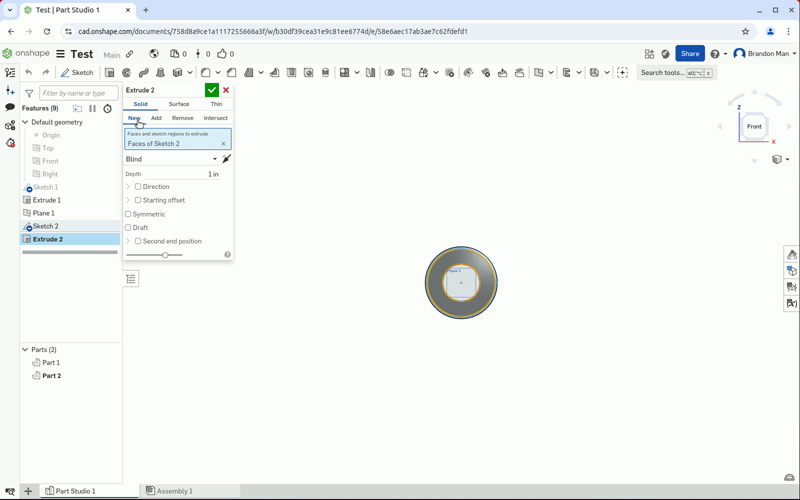
key(tab, 4)
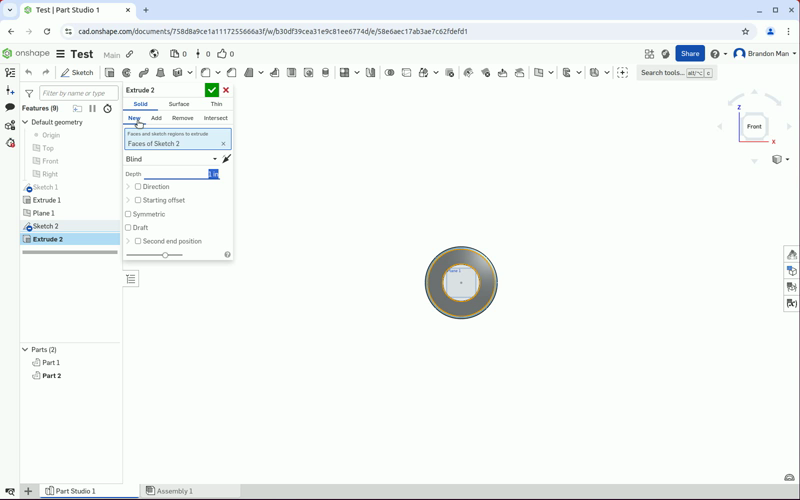
text(0.963)
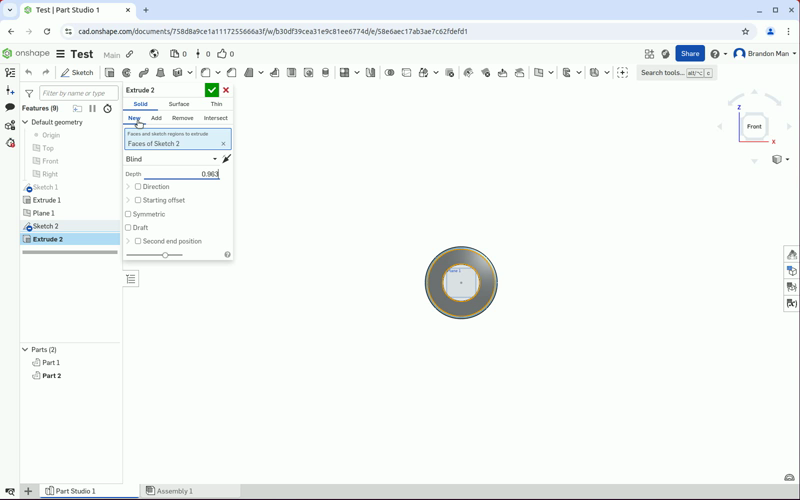
key(enter)
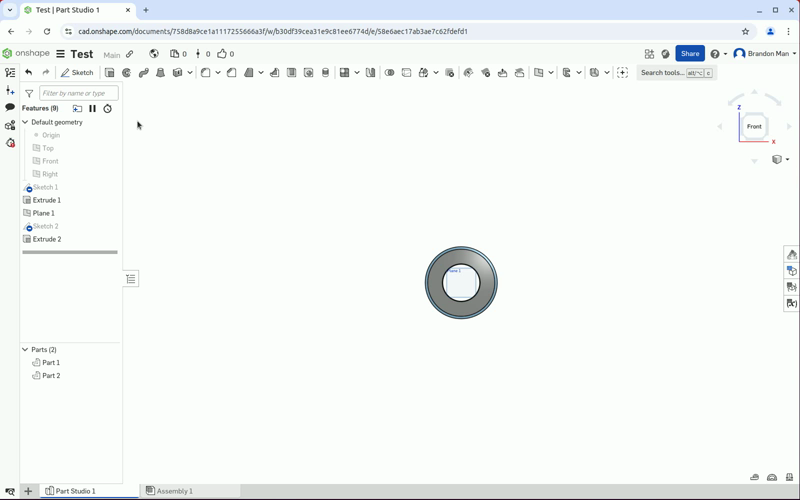
key(shift+h)
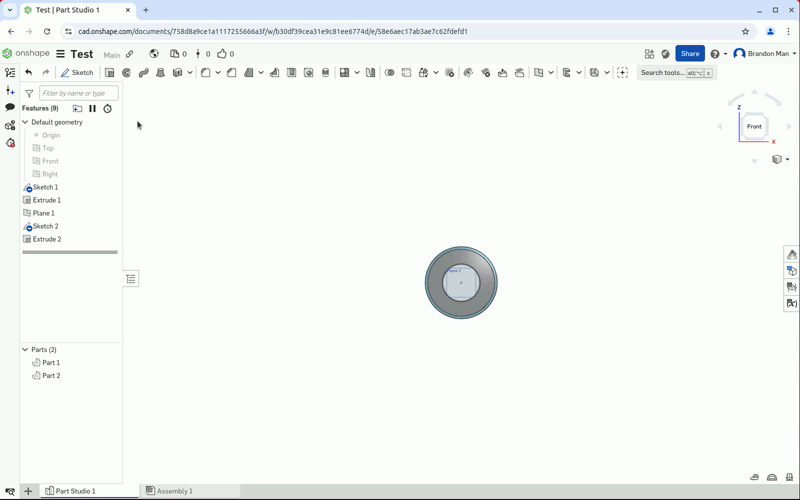
key(shift+h)
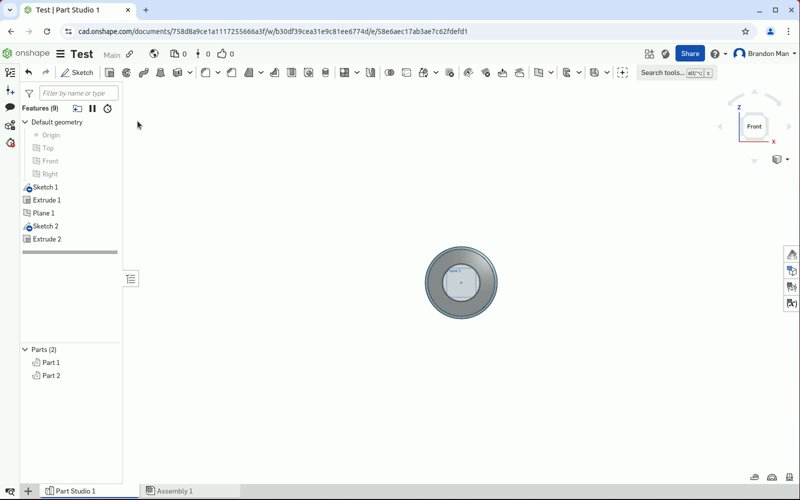
key(shift+7)
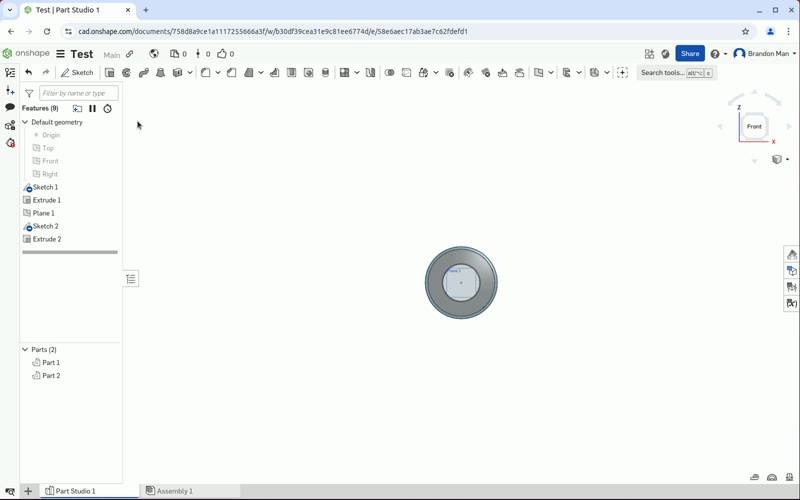
key(left, 2)
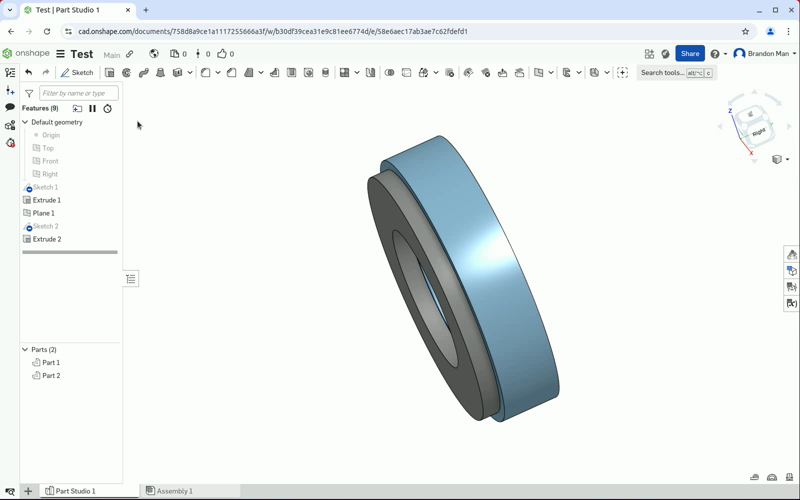
key(down, 2)
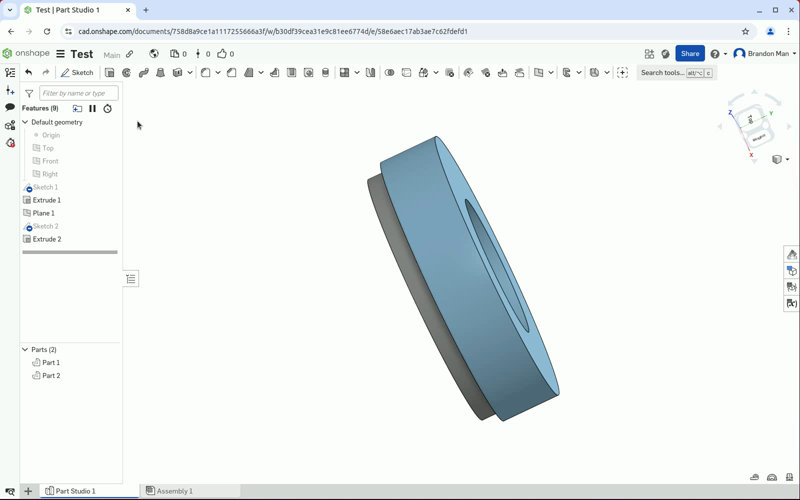
key(up, 2)
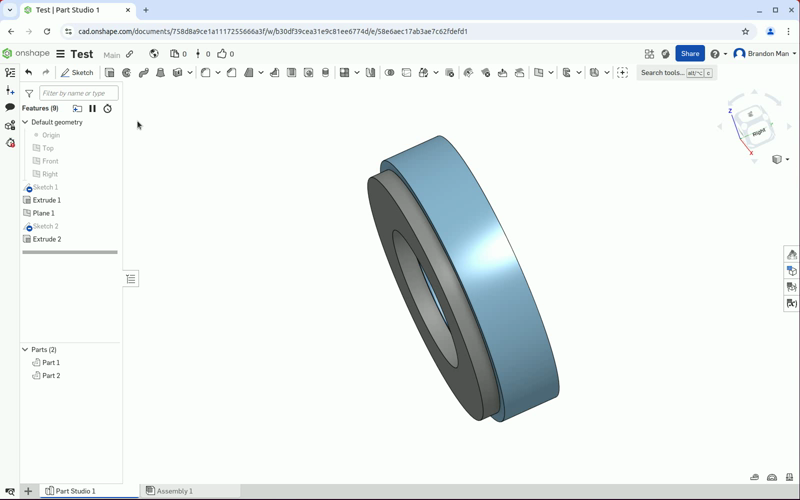
key(right, 2)
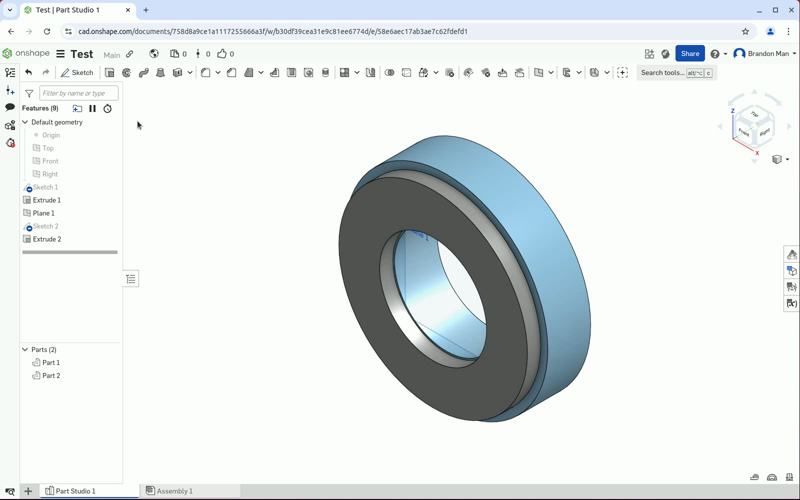
mouse_move(73, 189)
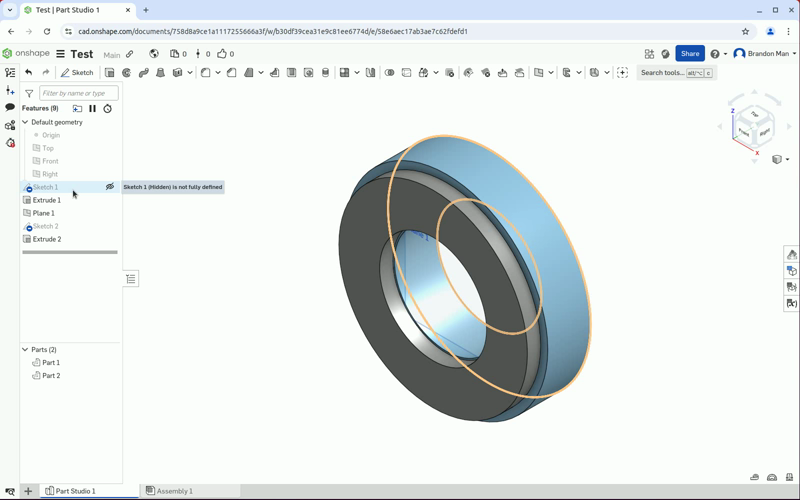
click(73, 189)